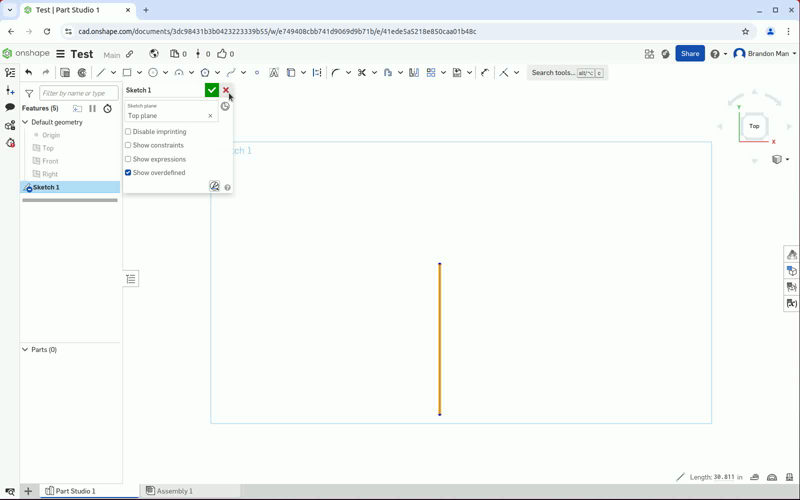
key(shift+h)
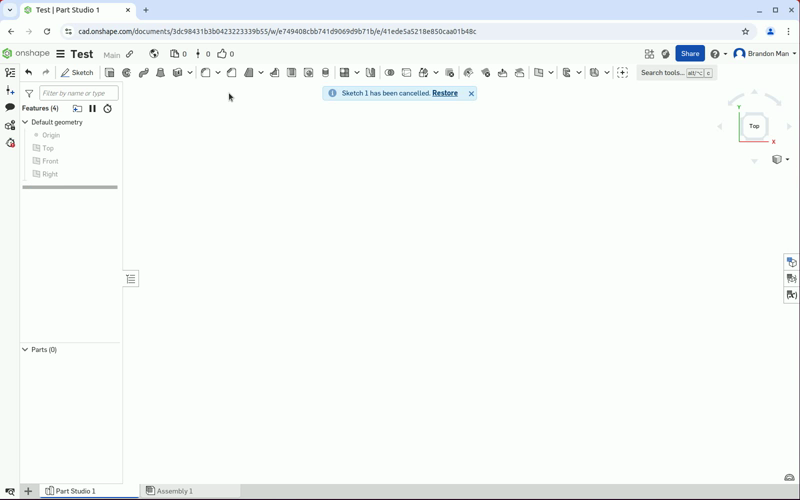
mouse_move(73, 352)
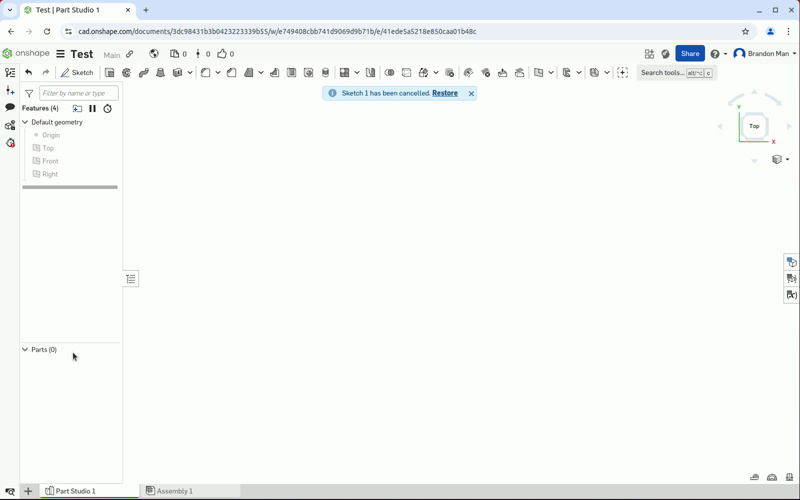
key(y)
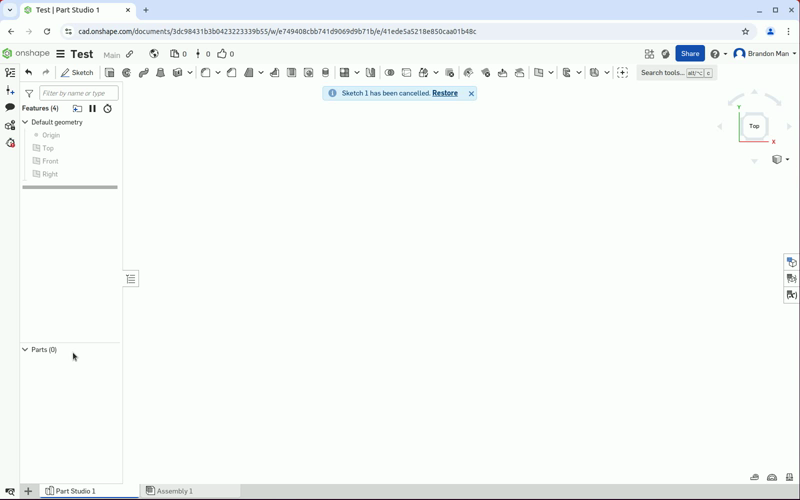
key(shift+p)
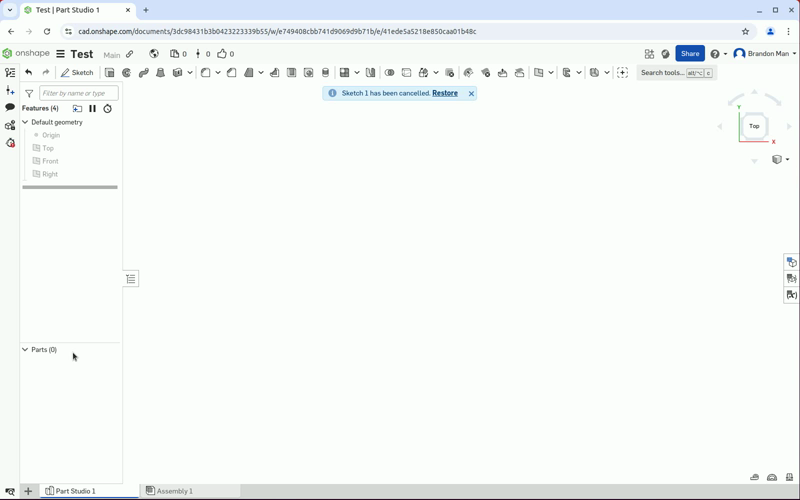
key(space)
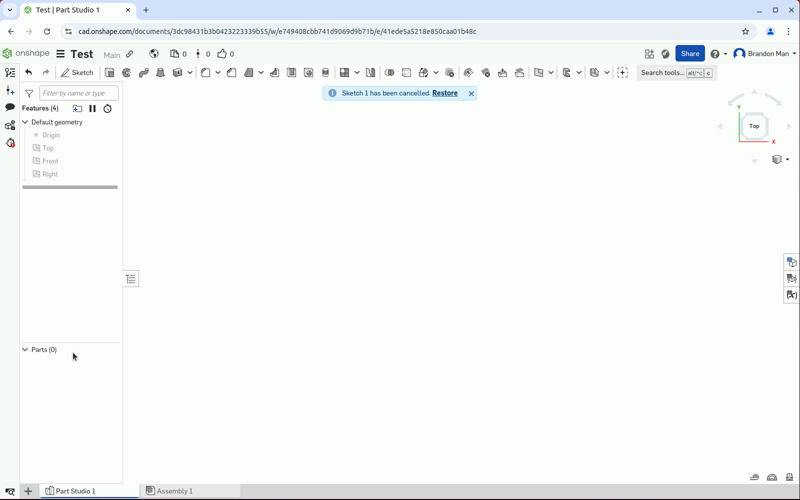
key_down(shift)
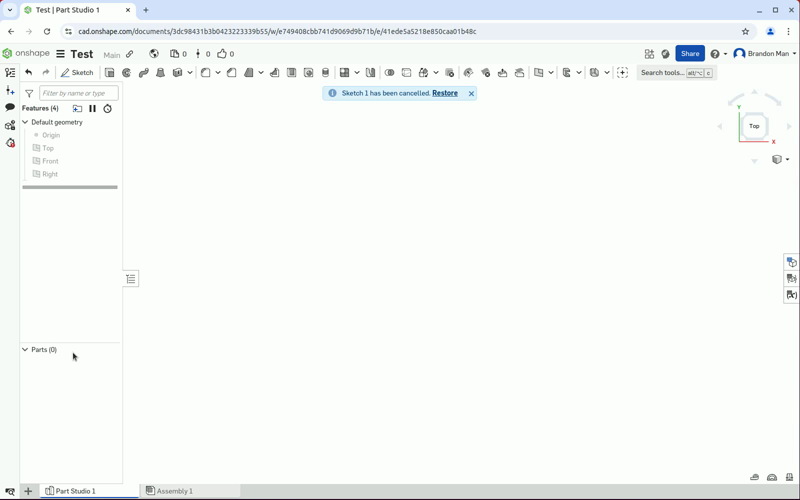
key(up)
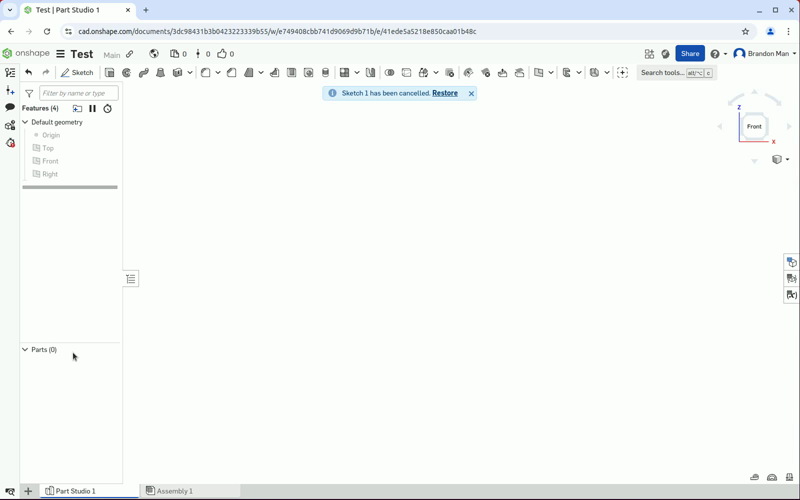
key_up(shift)
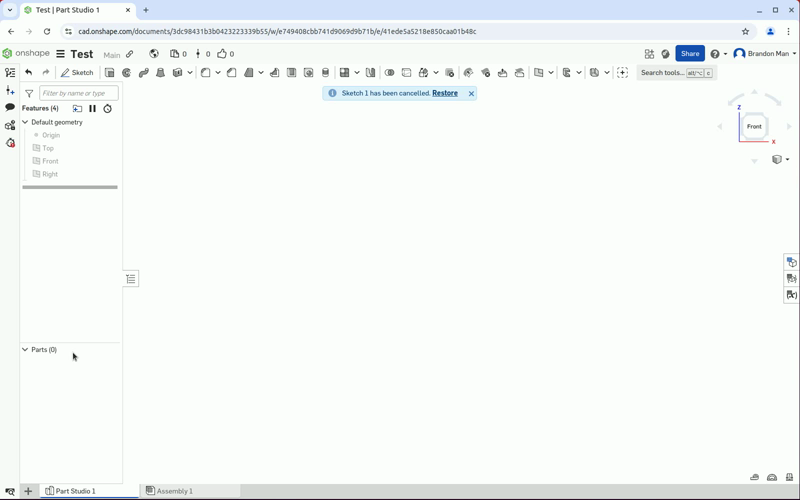
mouse_move(73, 352)
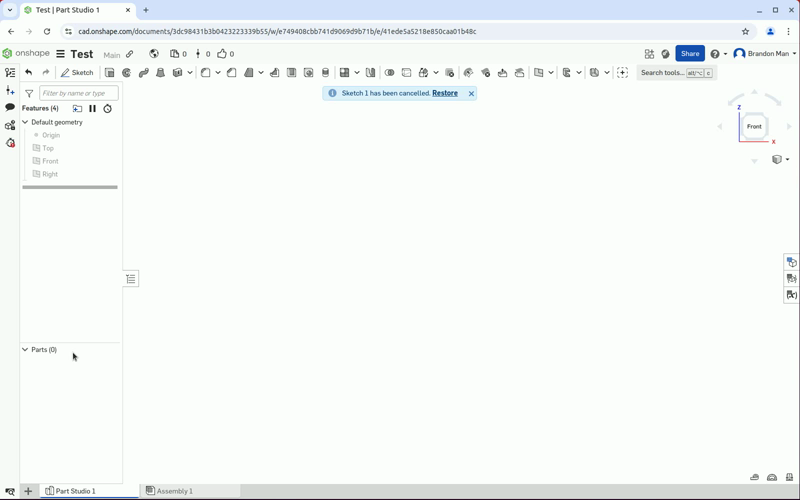
key(shift+y)
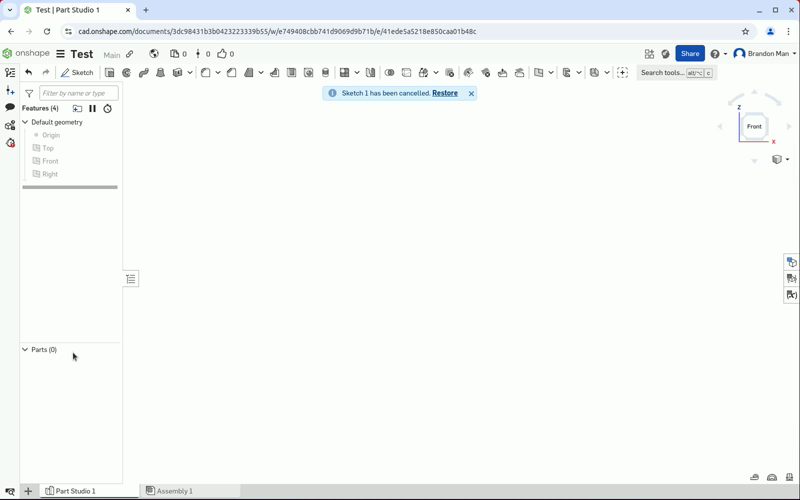
key(shift+s)
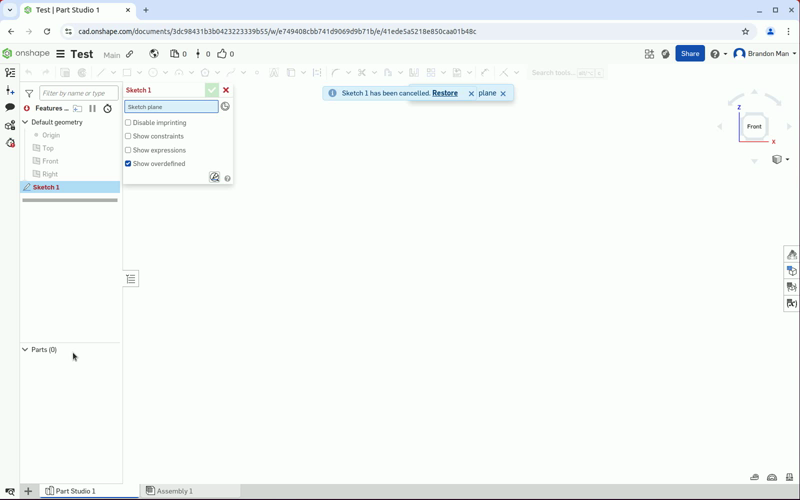
mouse_move(73, 163)
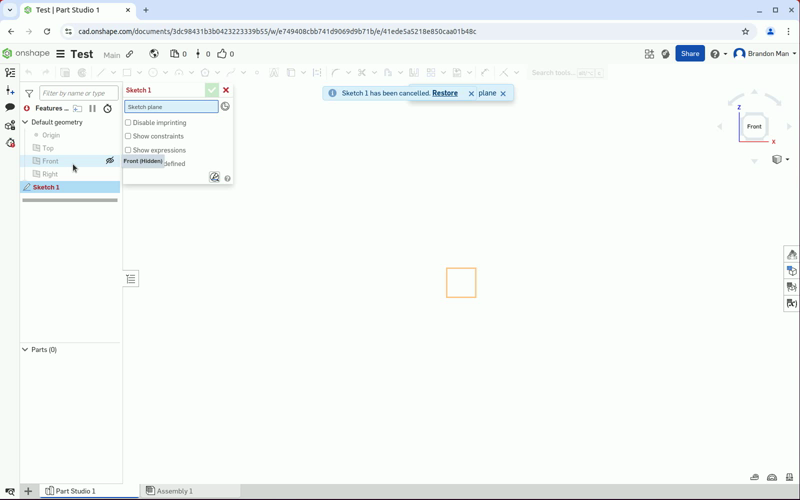
click(73, 163)
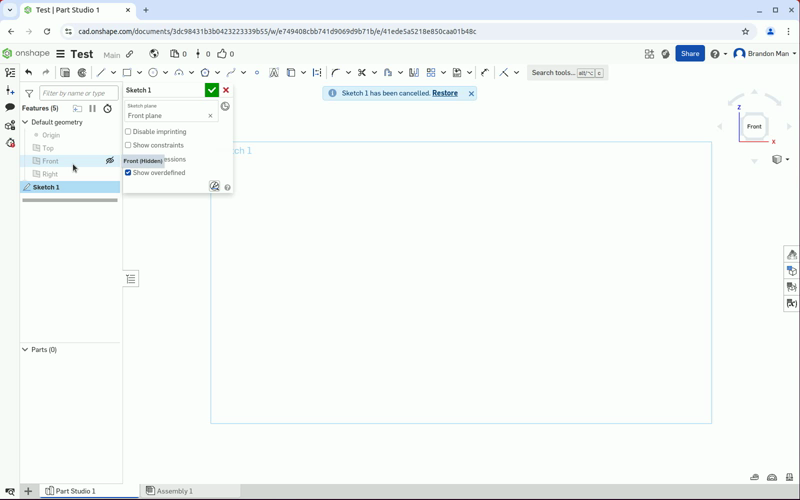
mouse_move(73, 352)
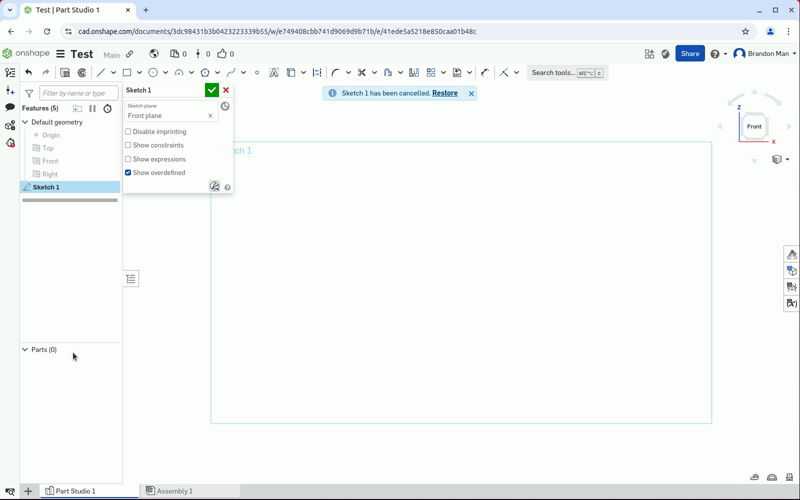
key(y)
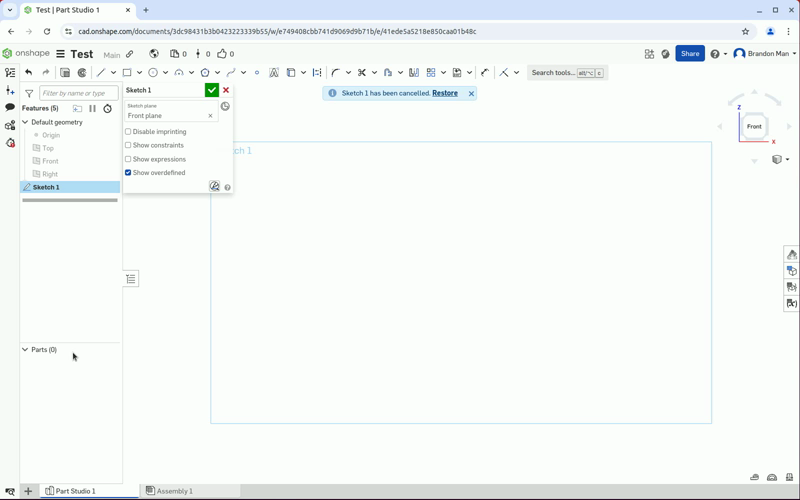
key(l)
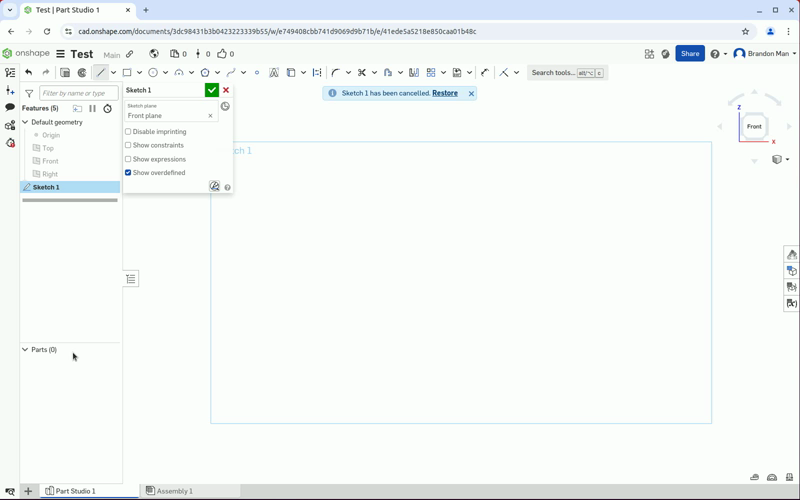
key_down(shift)
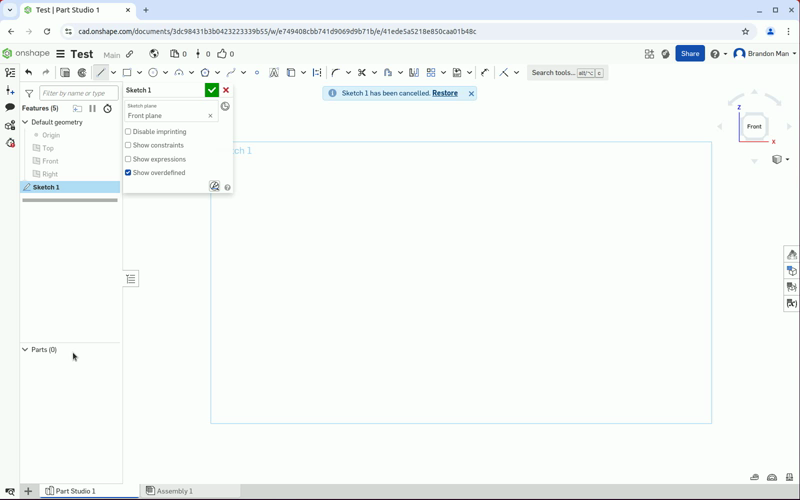
mouse_move(508, 282)
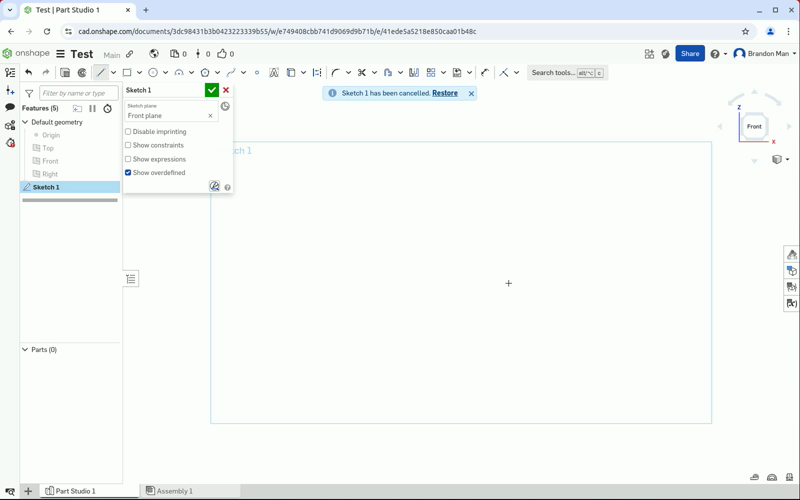
click(508, 282)
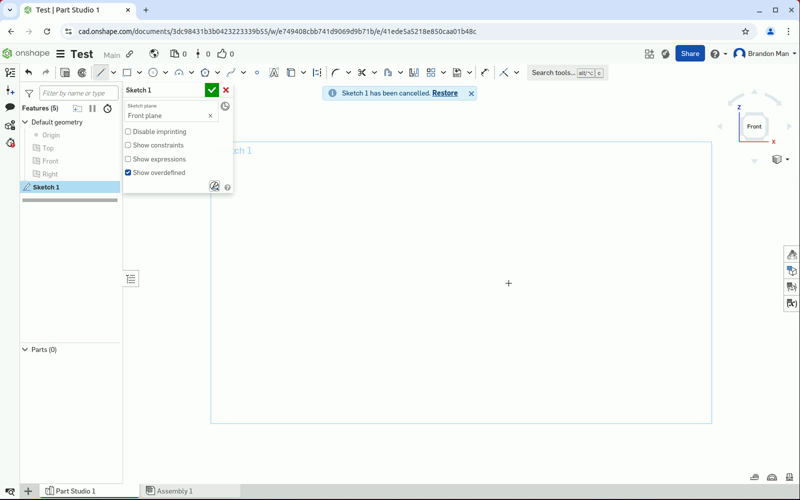
key_up(shift)
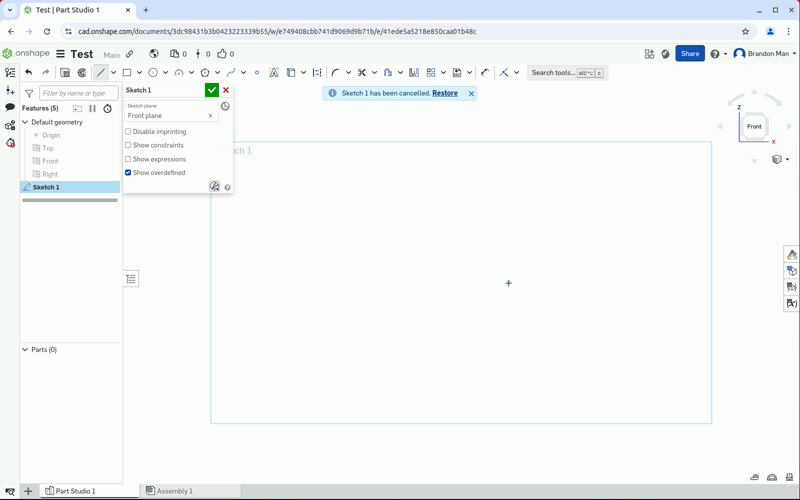
key_down(shift)
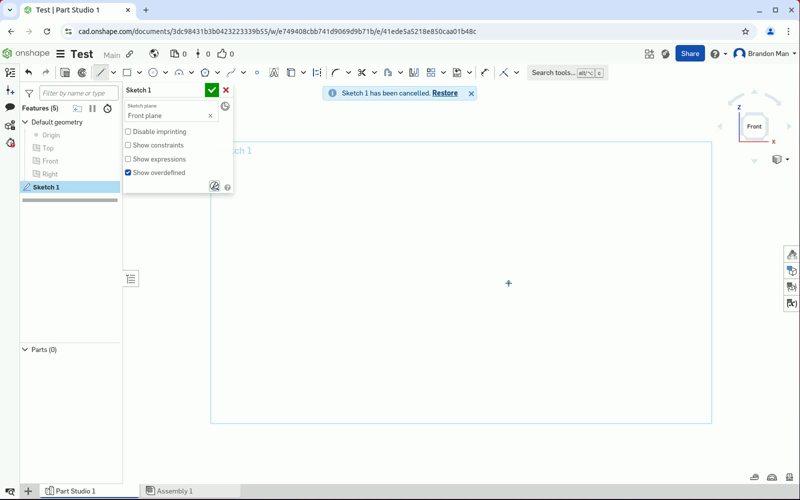
mouse_move(538, 282)
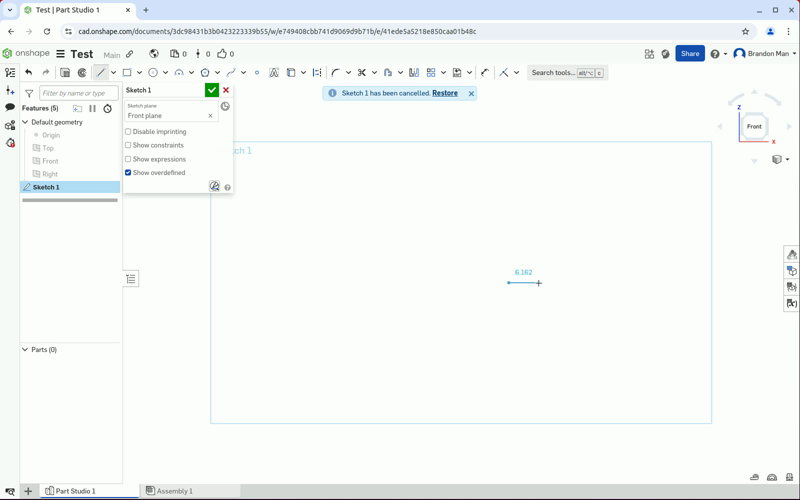
mouse_move(509, 282)
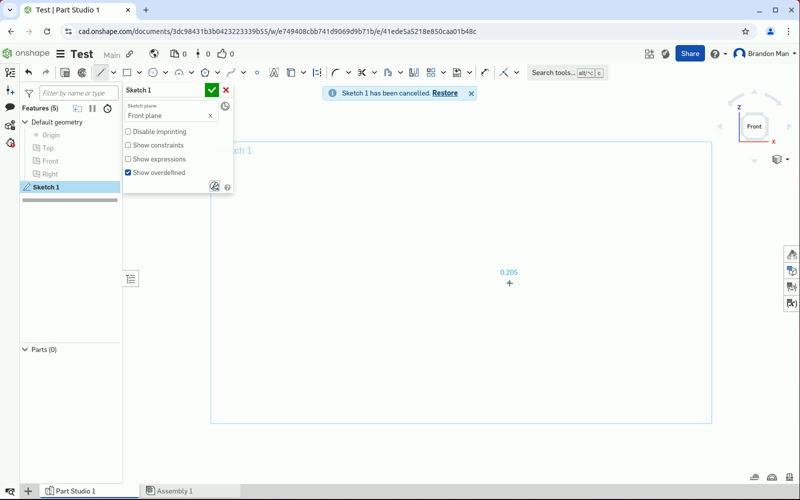
scroll(6)
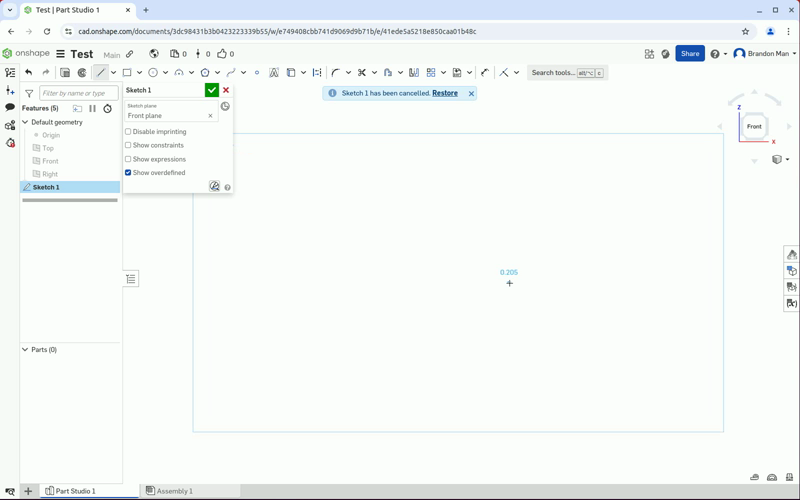
scroll(6)
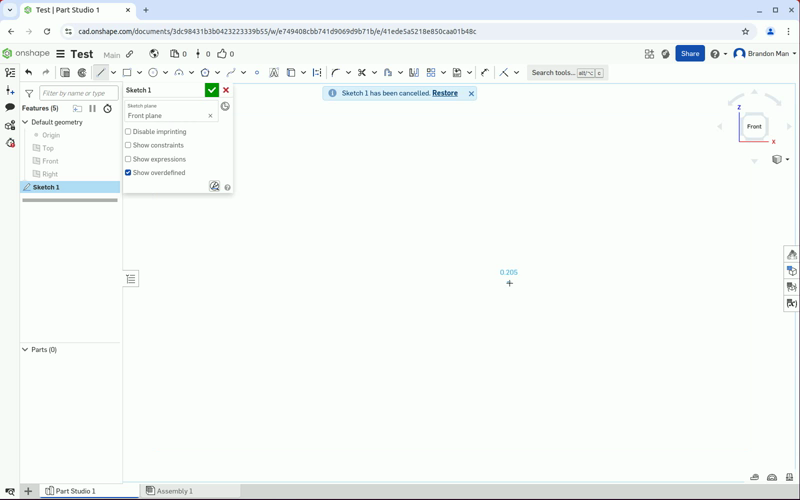
scroll(6)
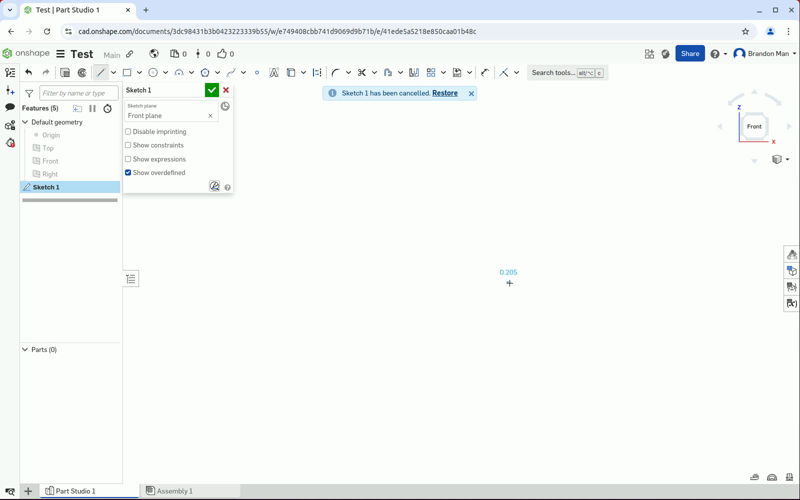
scroll(6)
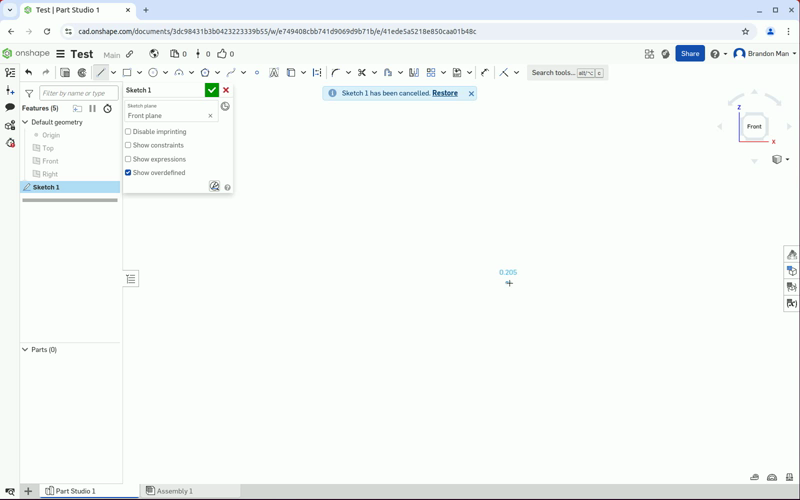
scroll(6)
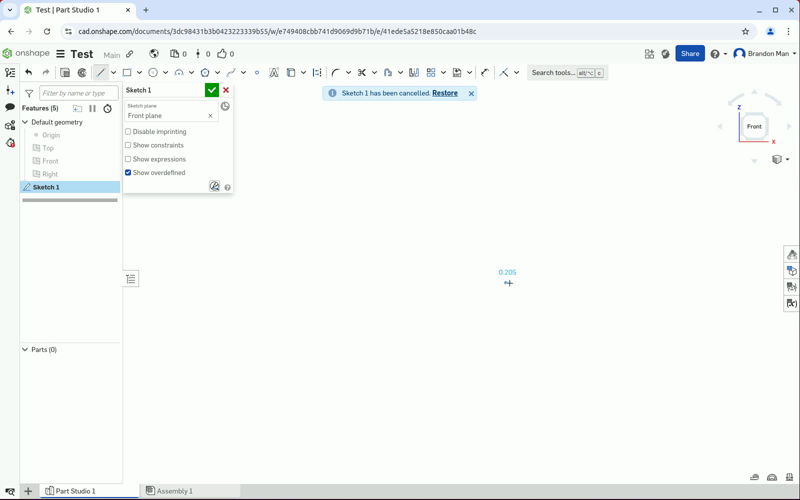
scroll(6)
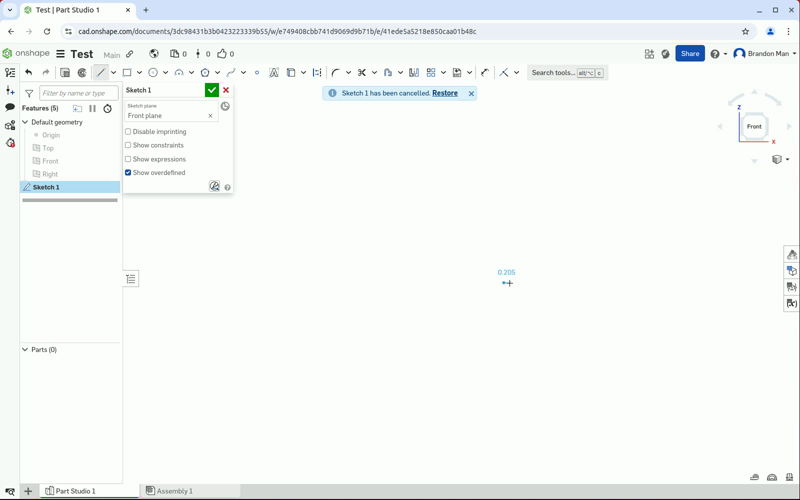
scroll(6)
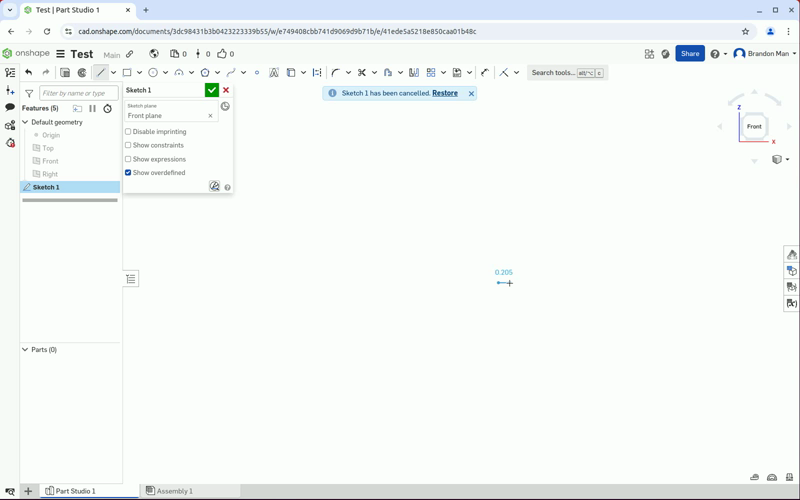
click(509, 282)
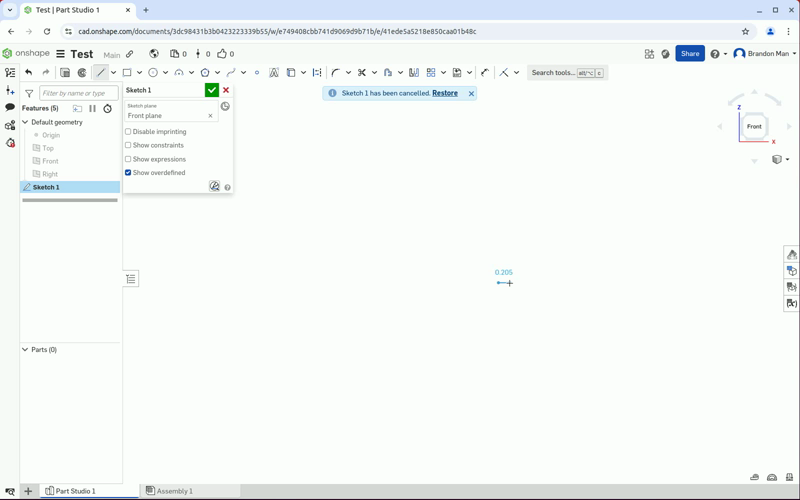
scroll(-6)
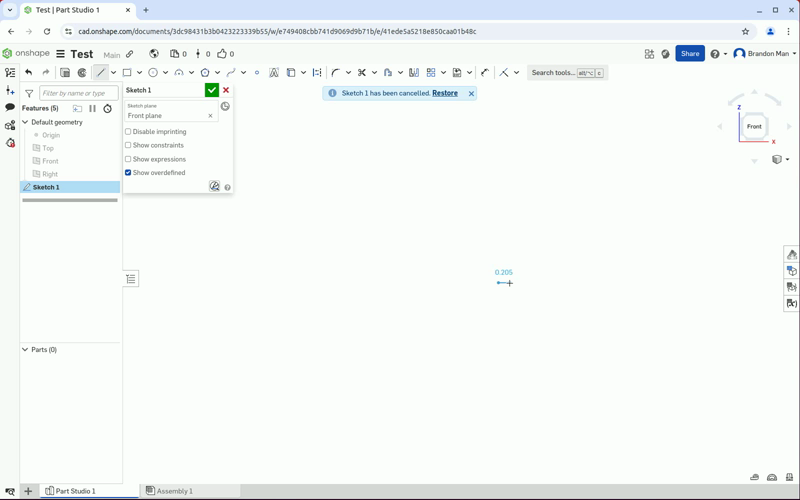
scroll(-6)
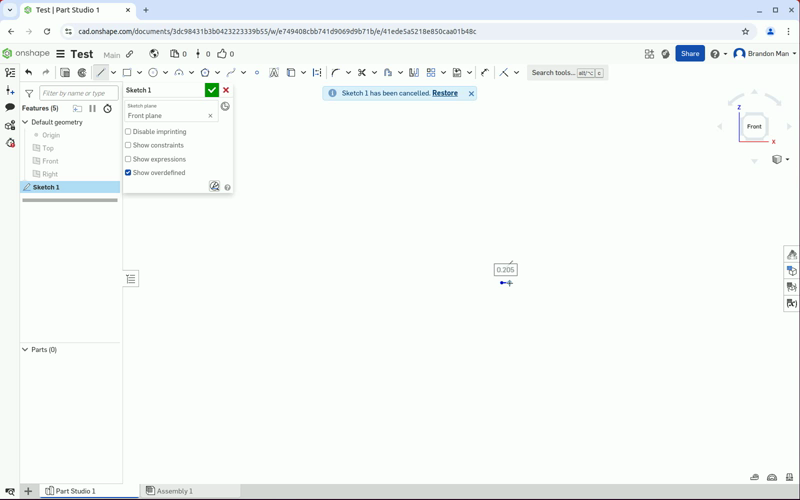
scroll(-6)
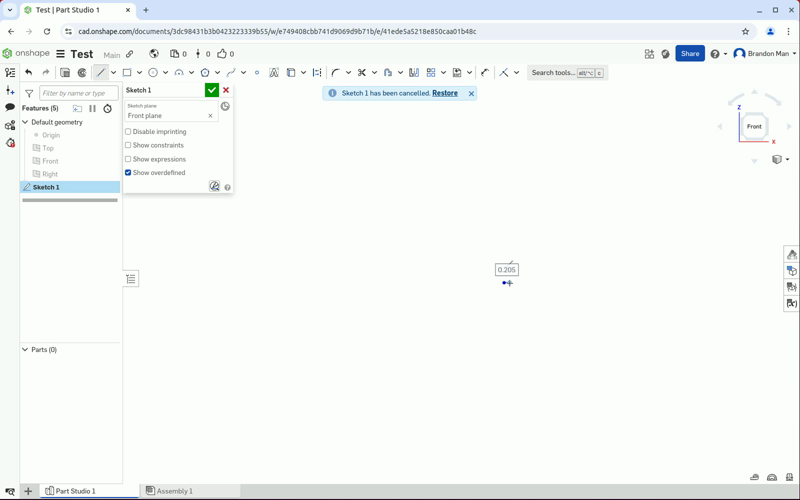
scroll(-6)
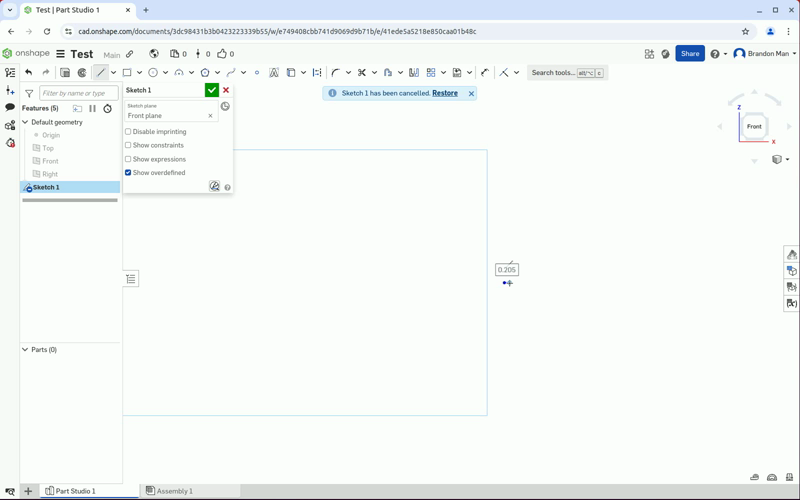
scroll(-6)
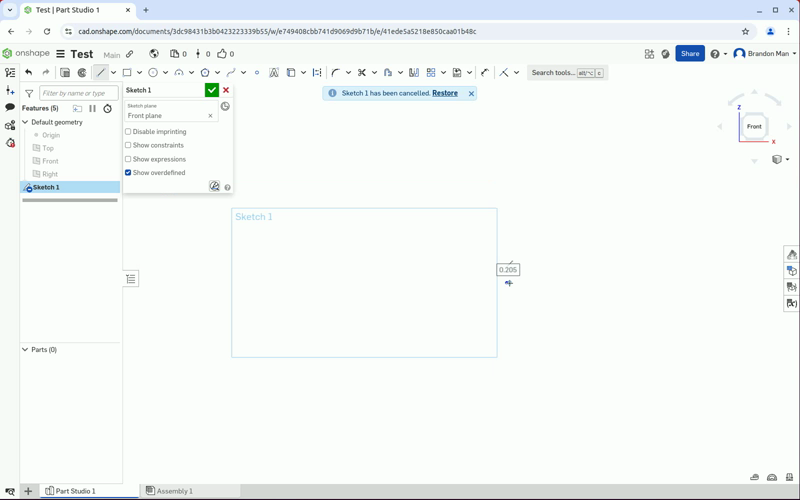
scroll(-6)
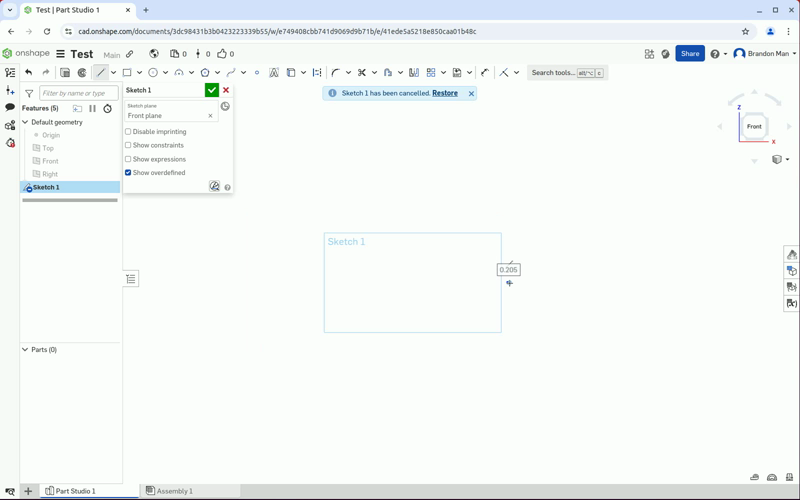
scroll(-6)
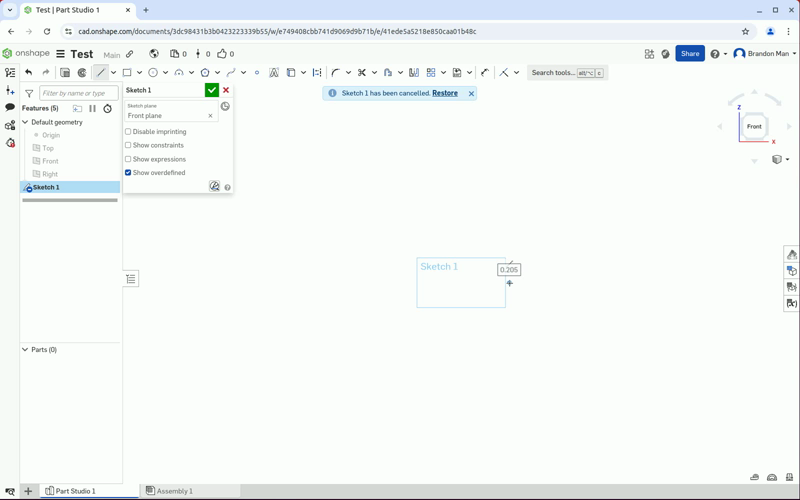
key_up(shift)
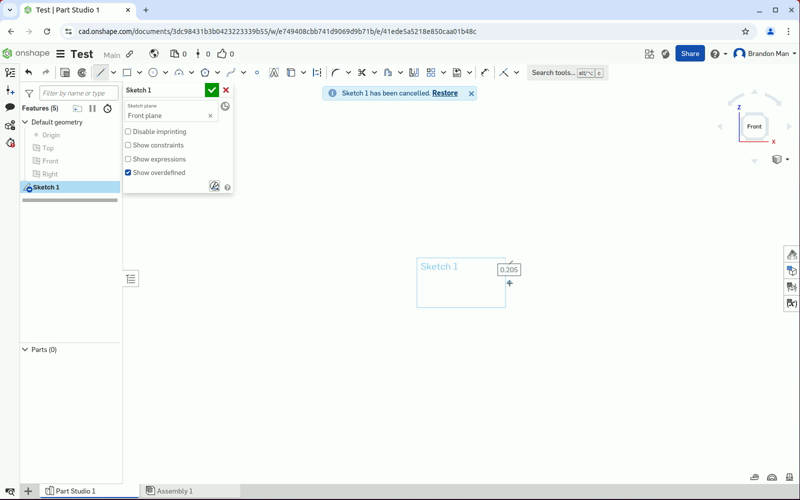
key_down(shift)
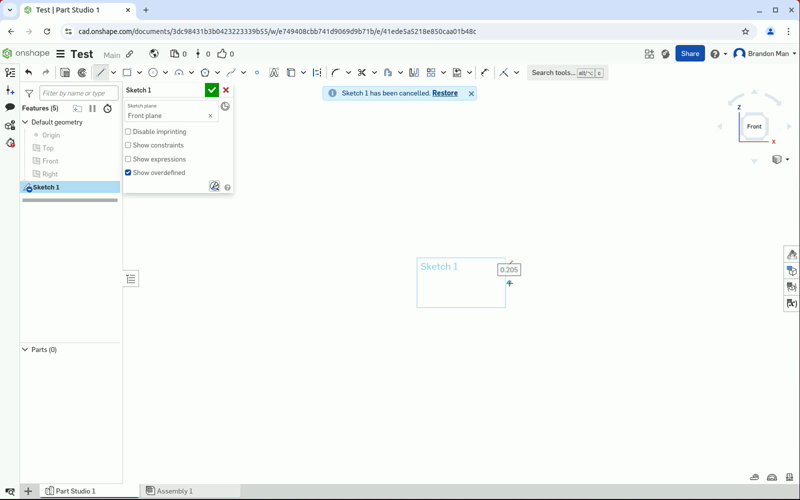
mouse_move(539, 282)
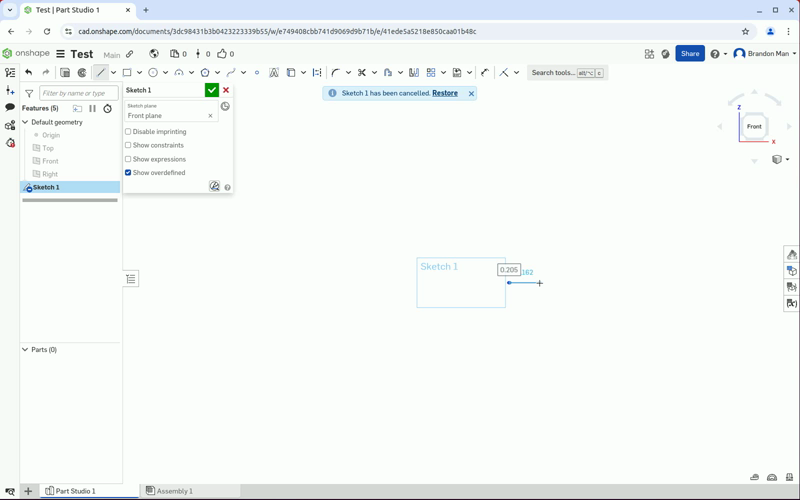
mouse_move(509, 234)
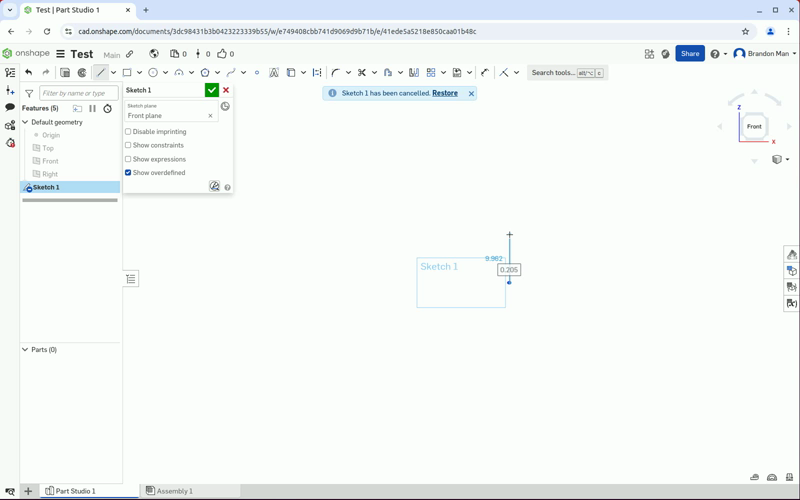
click(509, 234)
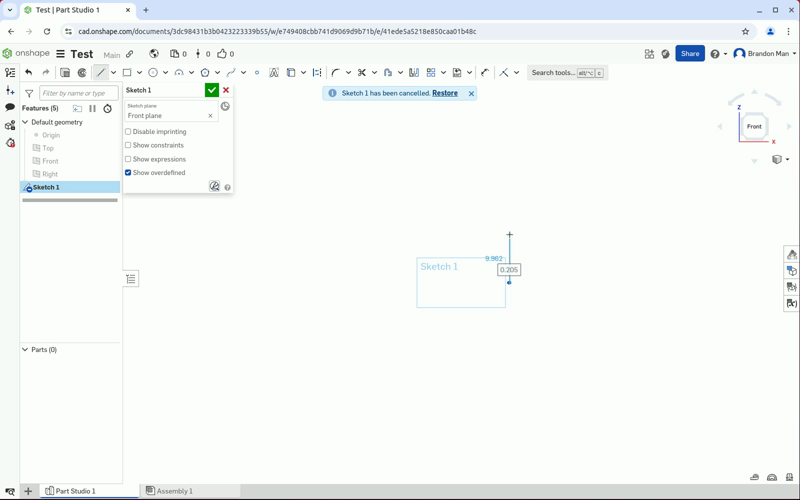
key_up(shift)
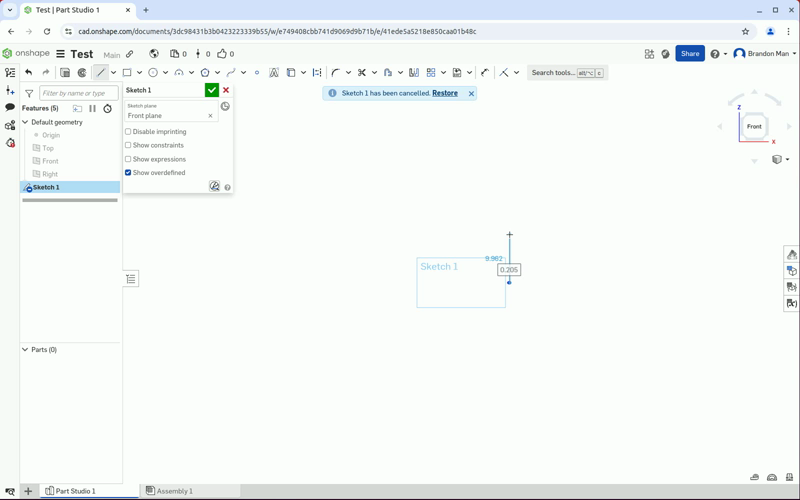
key_down(shift)
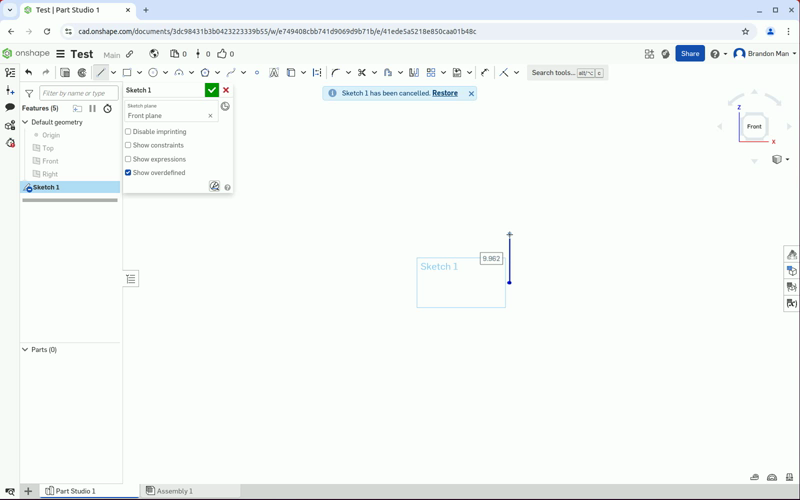
mouse_move(539, 234)
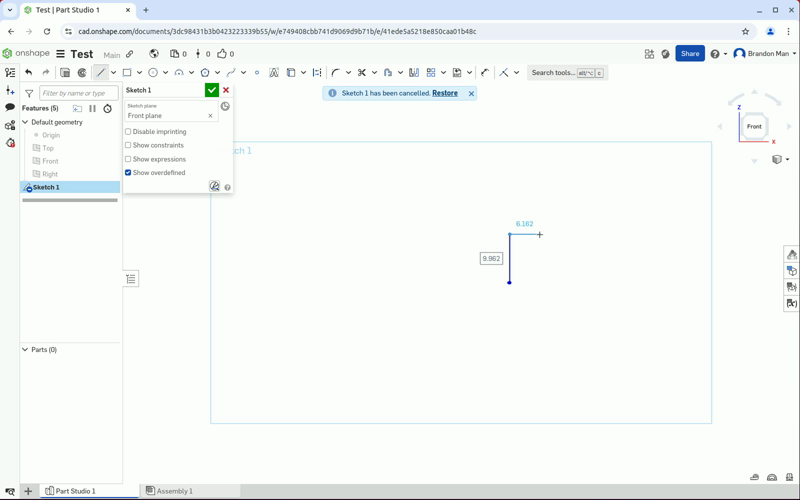
mouse_move(508, 234)
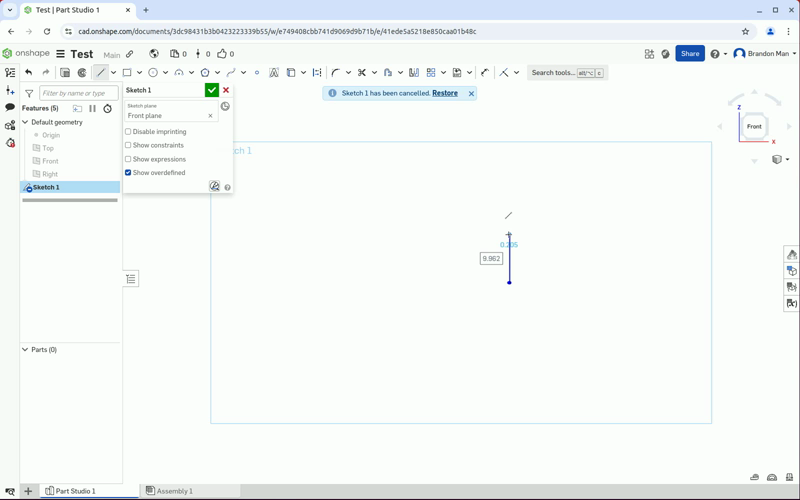
scroll(6)
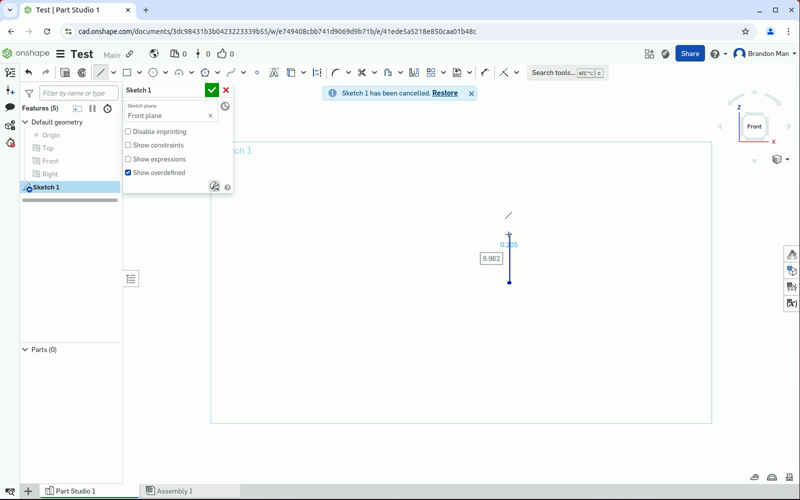
scroll(6)
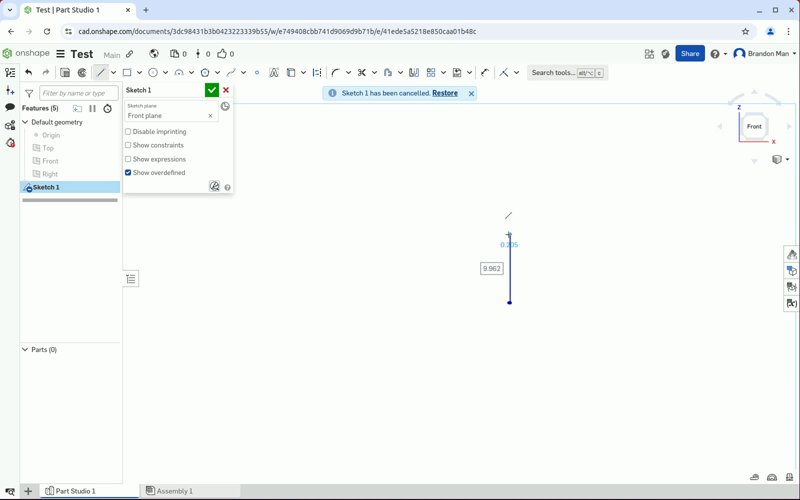
scroll(6)
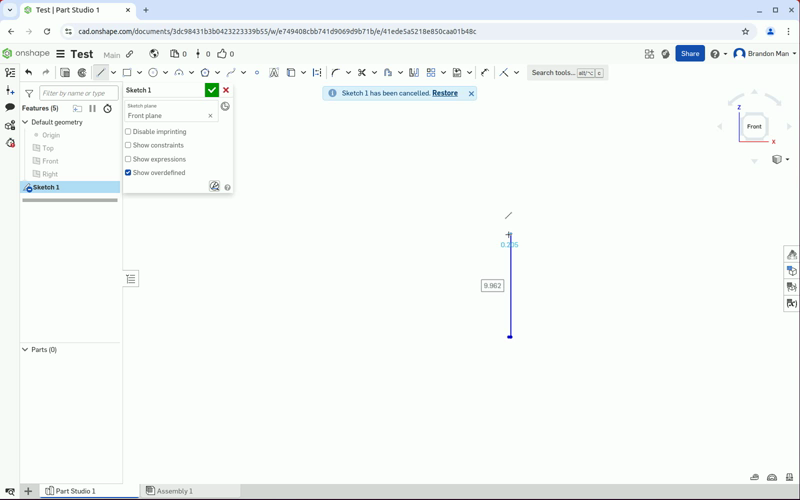
scroll(6)
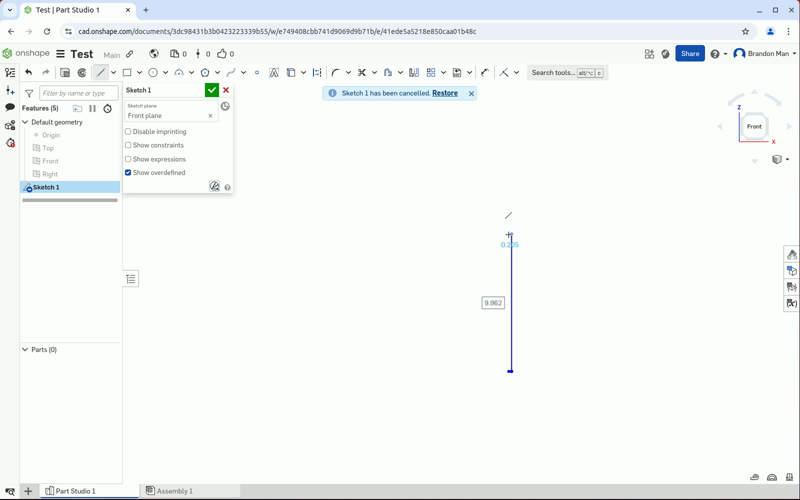
scroll(6)
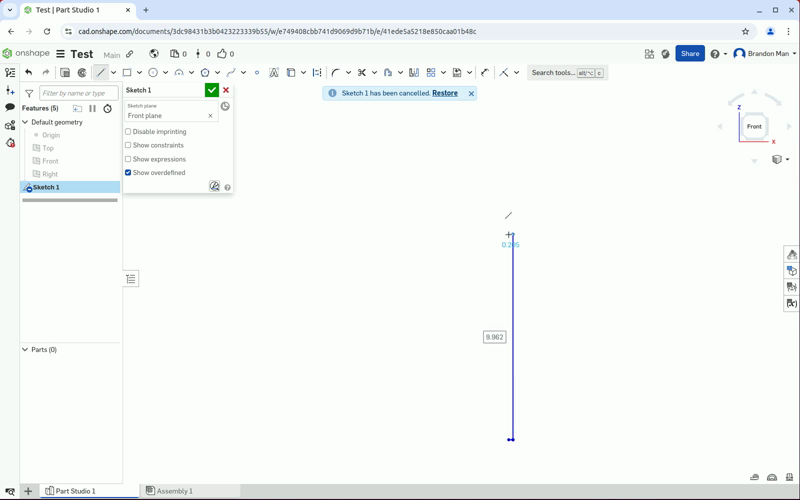
scroll(6)
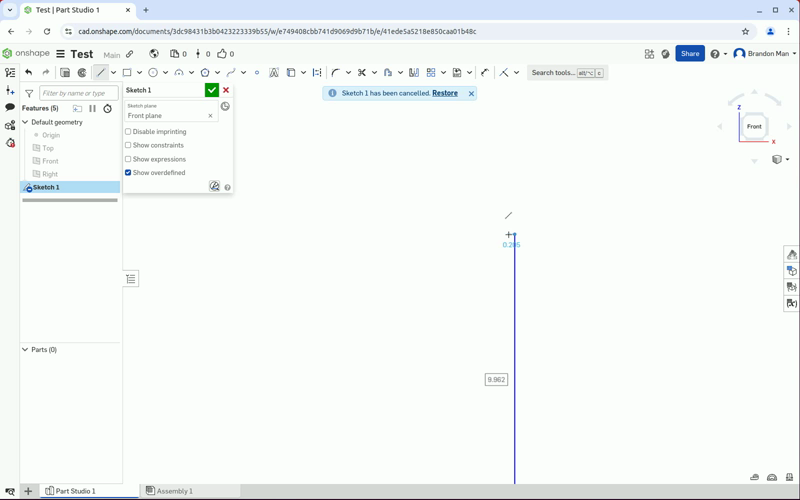
scroll(6)
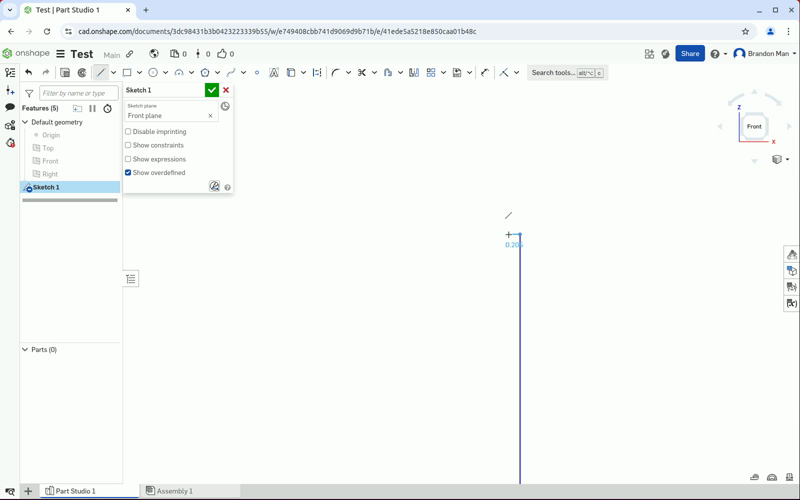
click(508, 234)
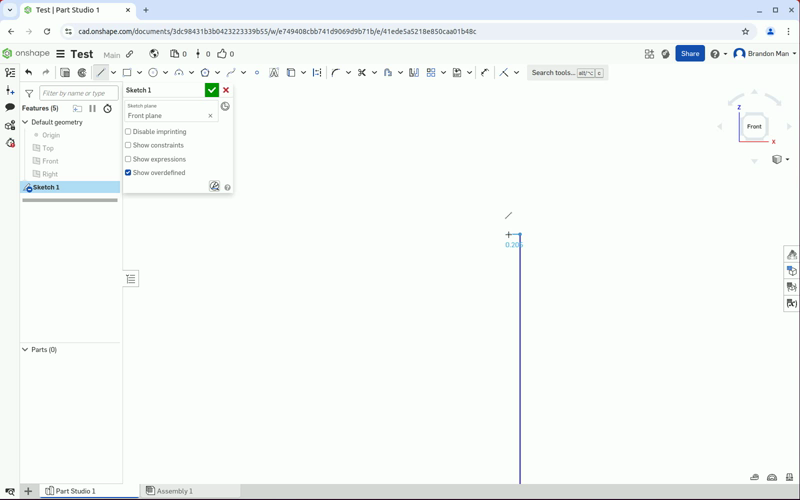
scroll(-6)
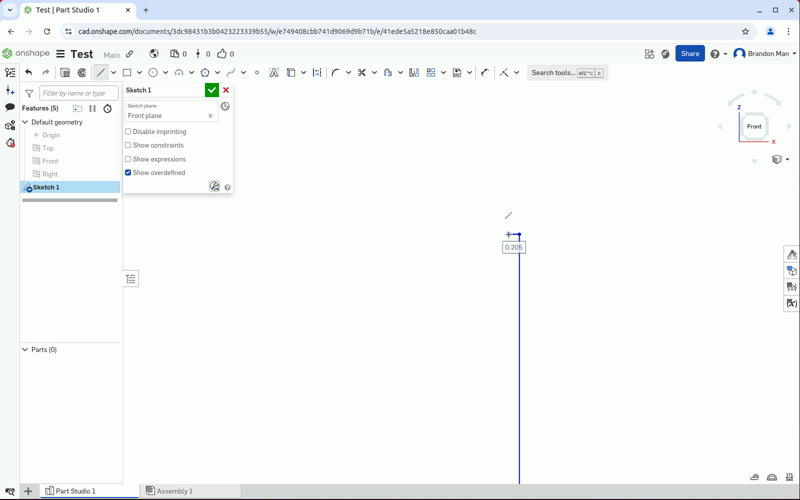
scroll(-6)
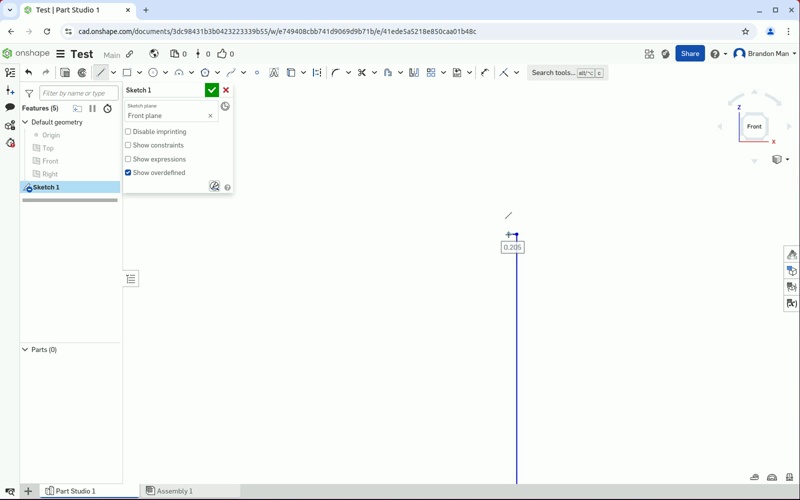
scroll(-6)
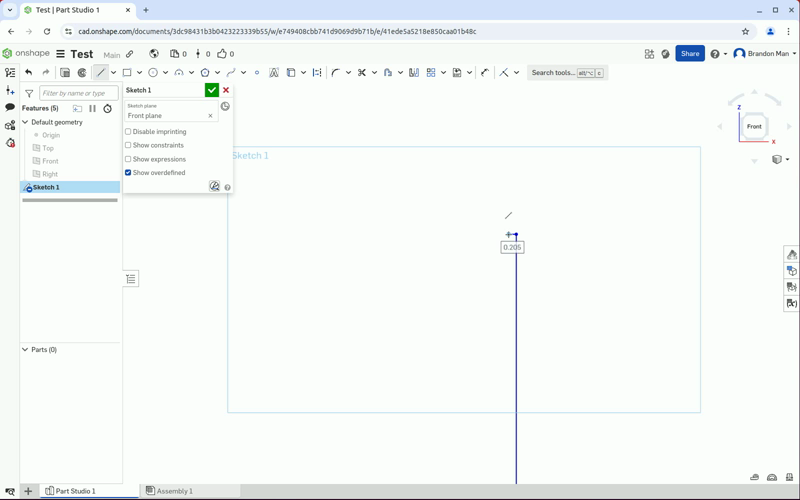
scroll(-6)
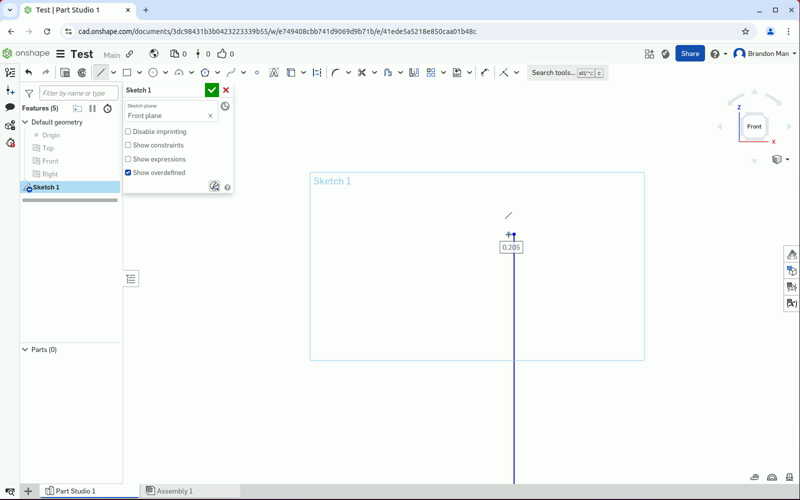
scroll(-6)
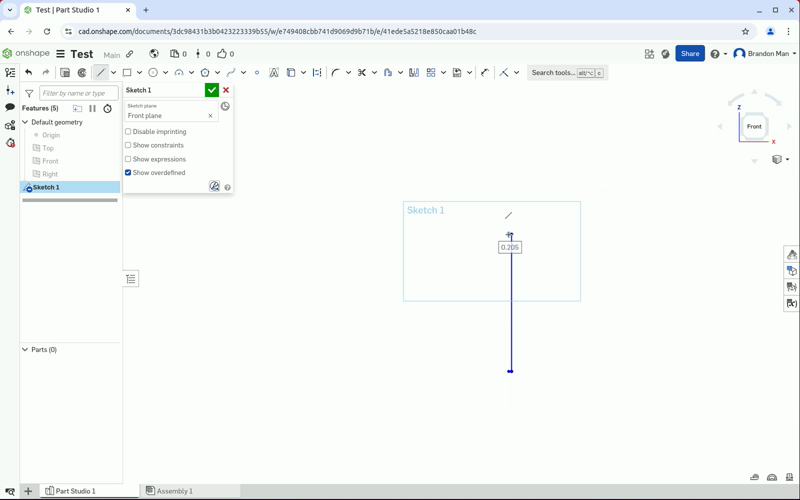
scroll(-6)
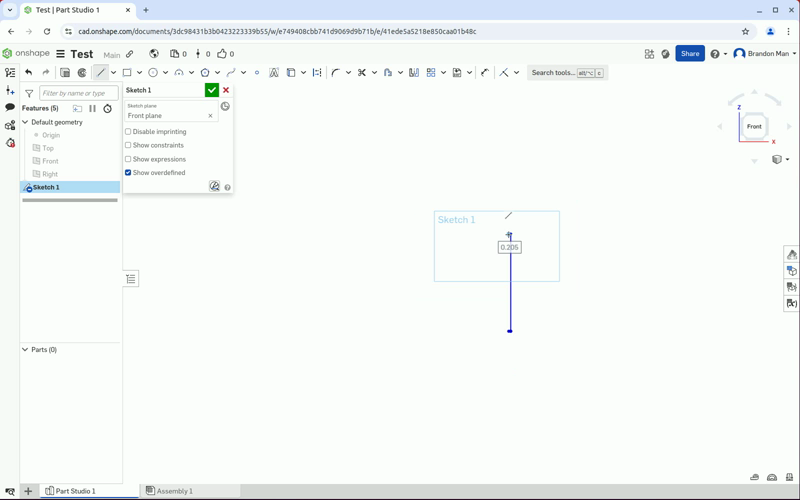
scroll(-6)
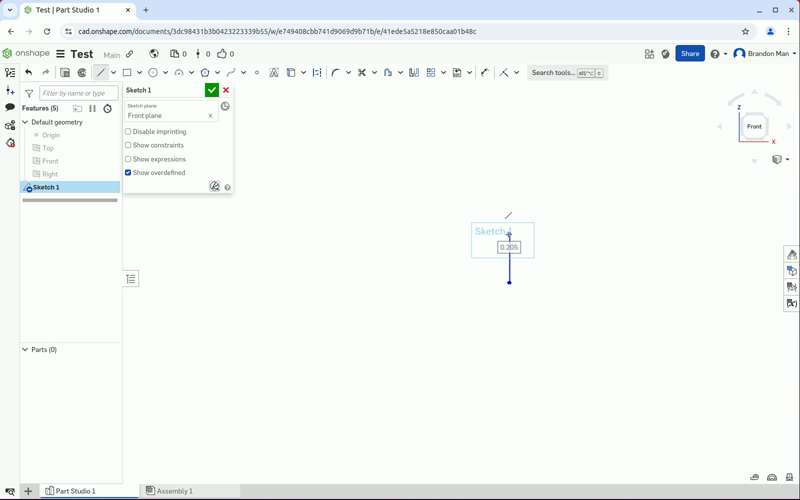
key_up(shift)
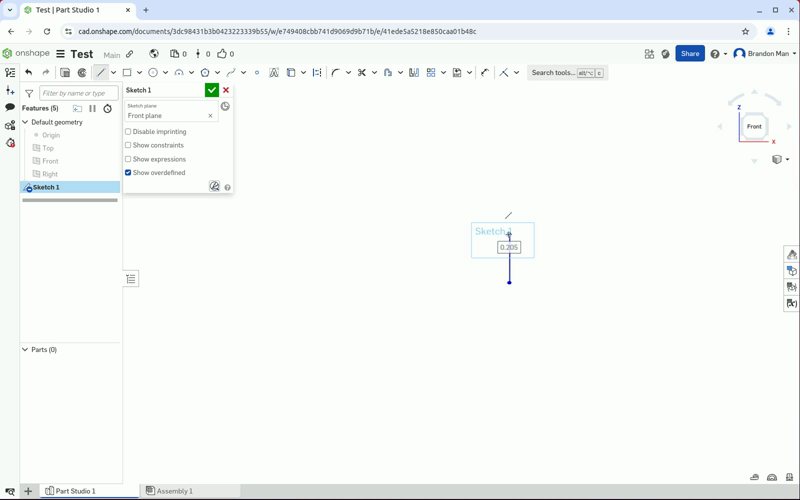
mouse_move(538, 234)
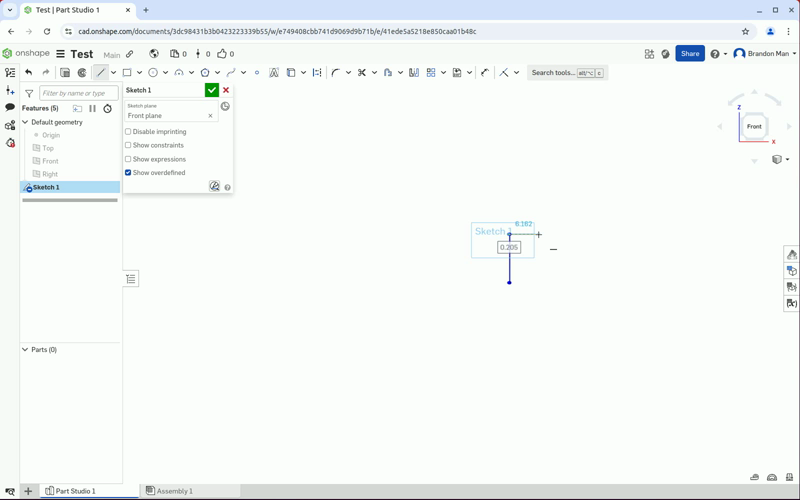
key_down(shift)
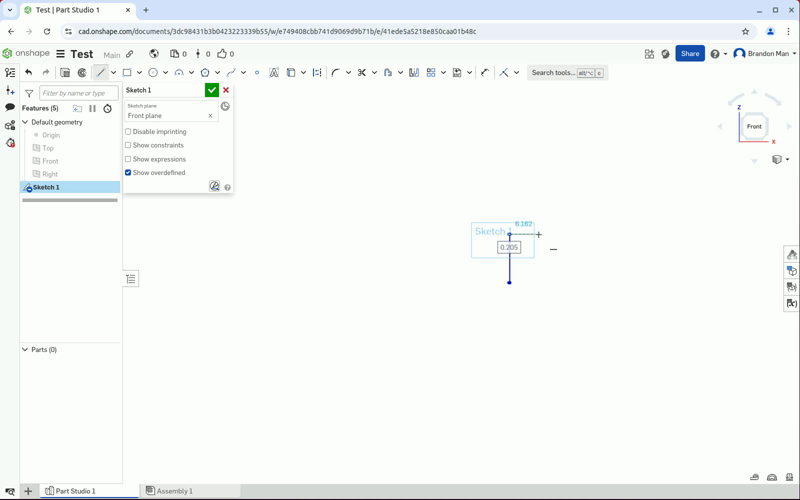
mouse_move(508, 282)
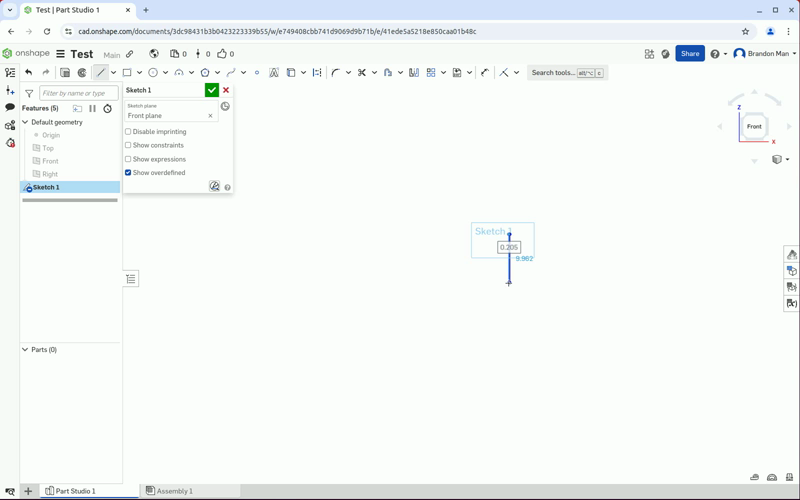
scroll(6)
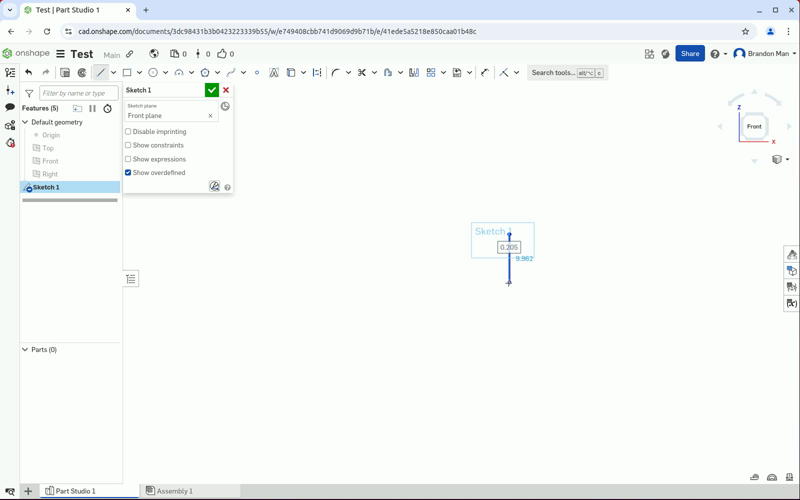
scroll(6)
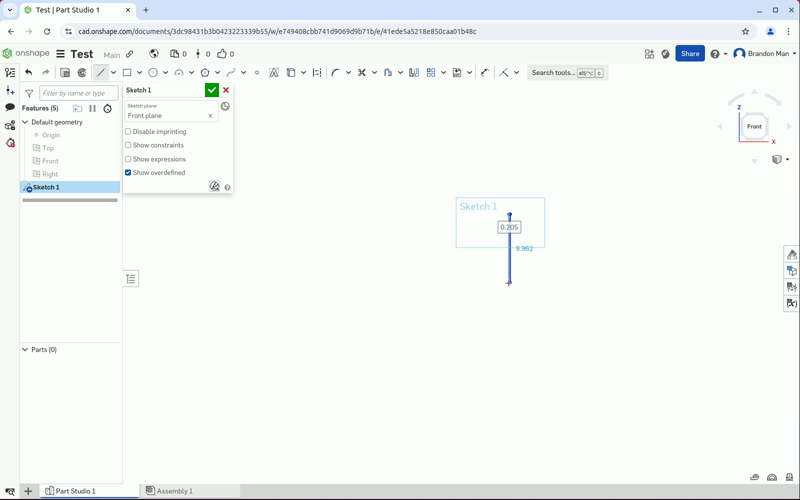
scroll(6)
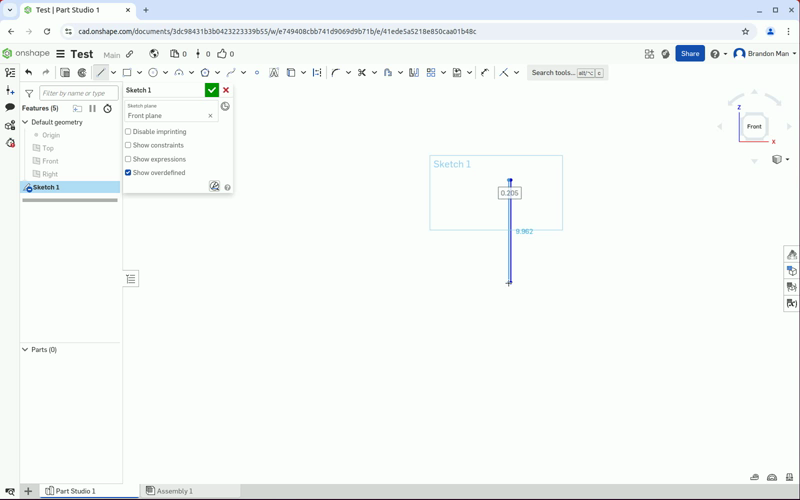
scroll(6)
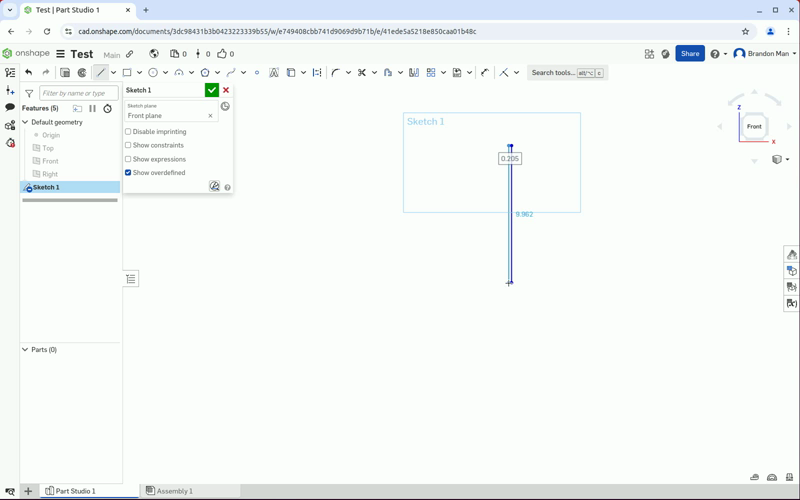
scroll(6)
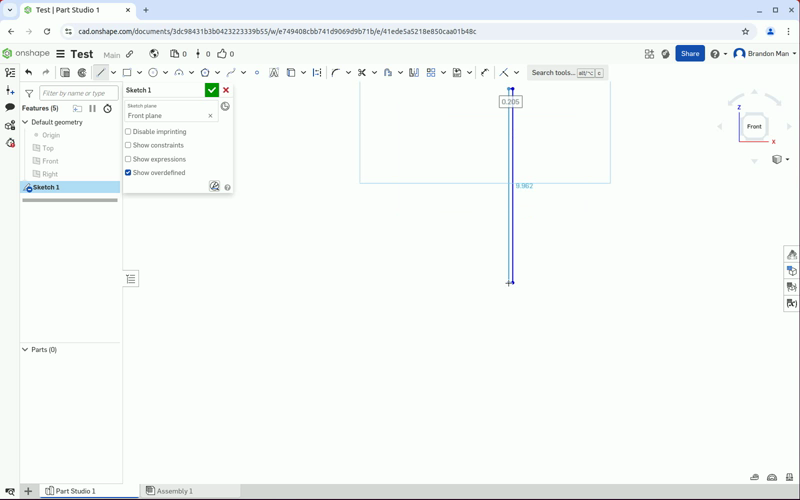
scroll(6)
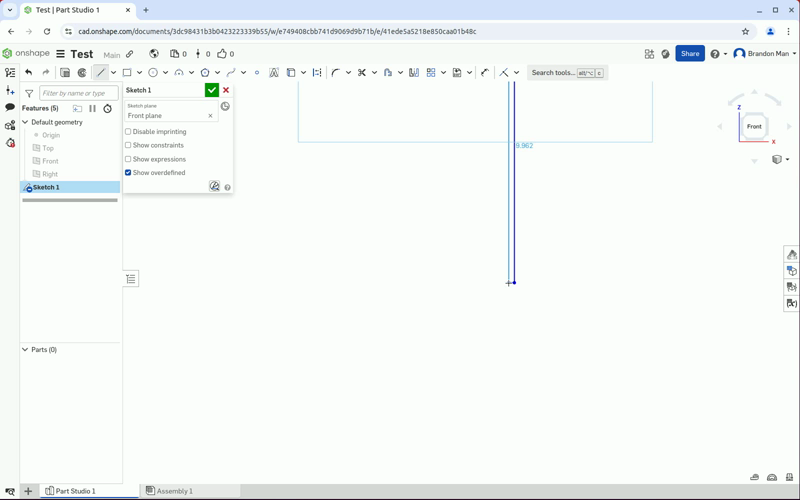
scroll(6)
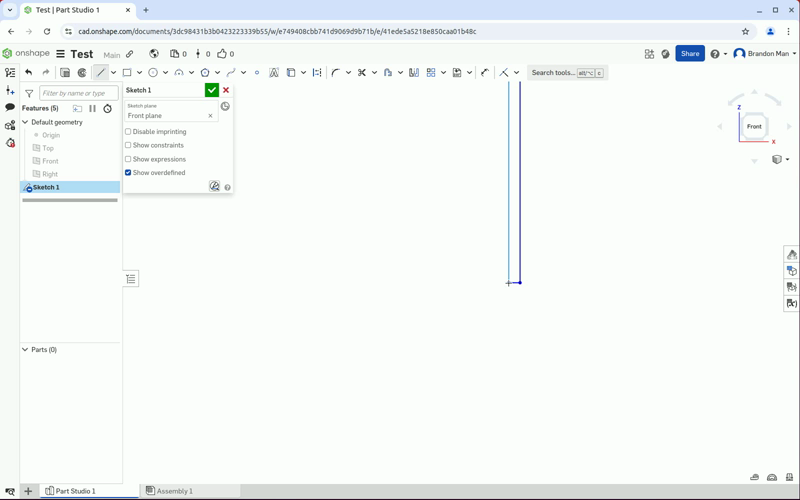
key_up(shift)
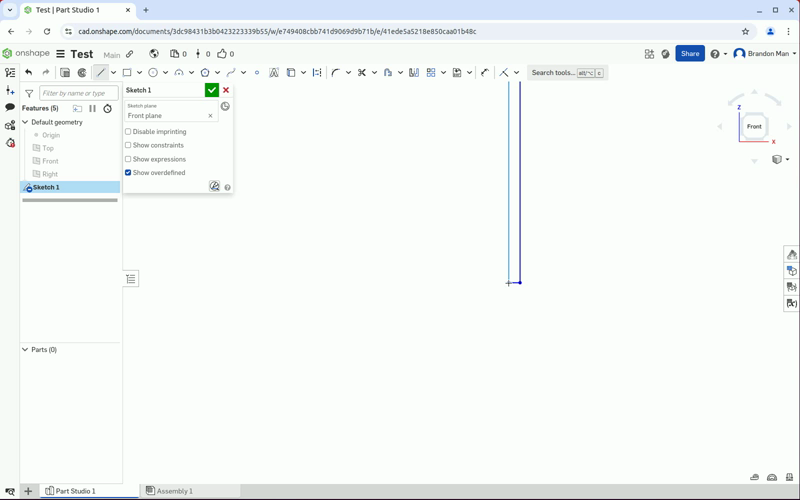
click(508, 282)
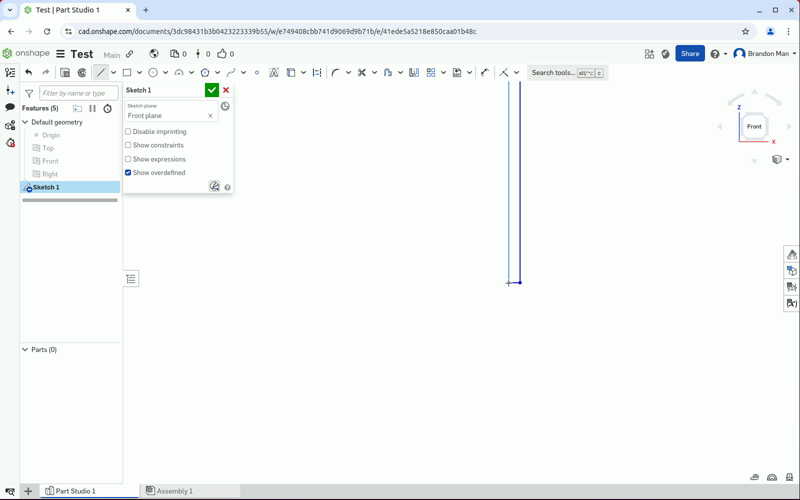
scroll(-6)
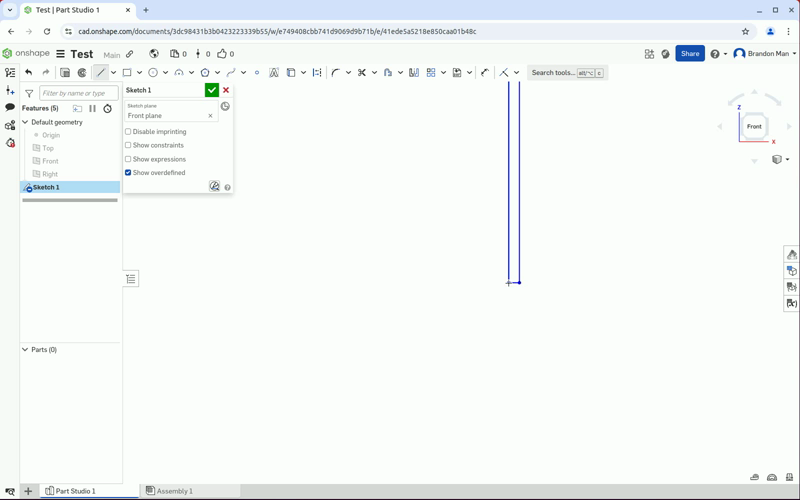
scroll(-6)
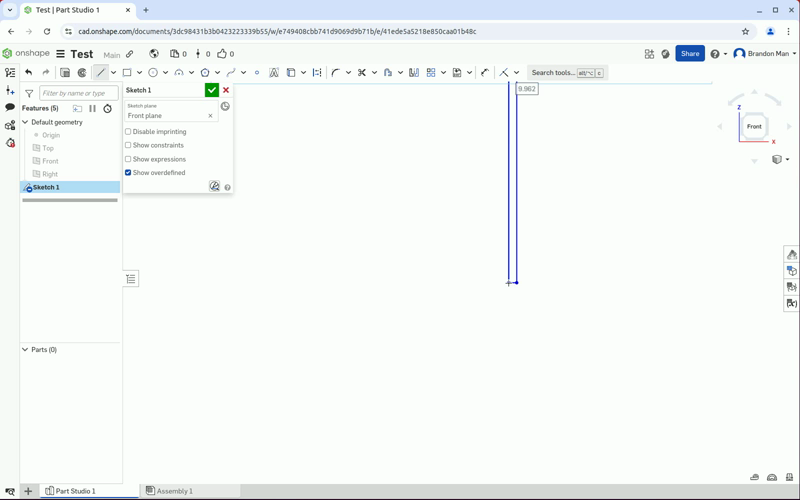
scroll(-6)
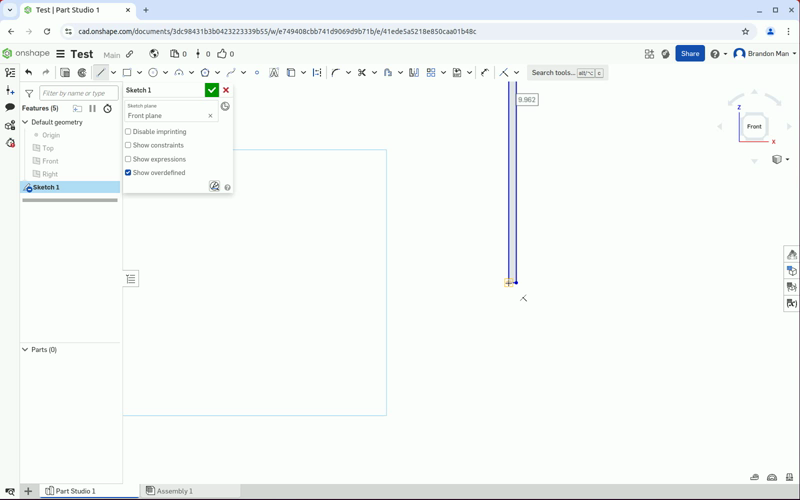
scroll(-6)
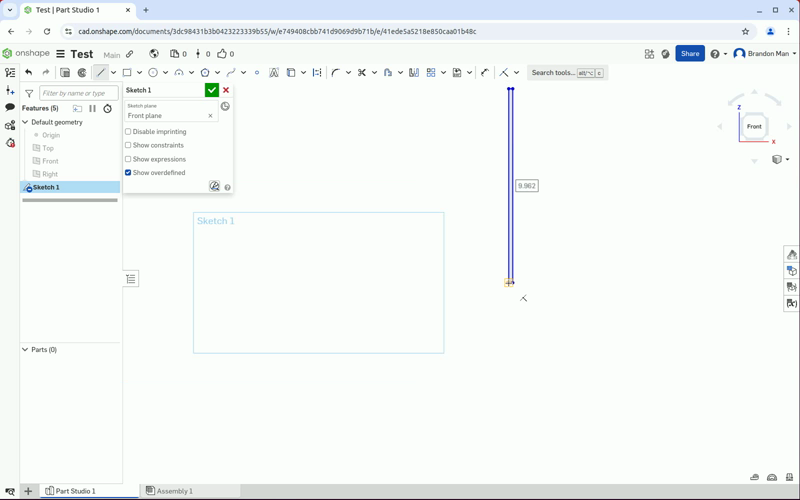
scroll(-6)
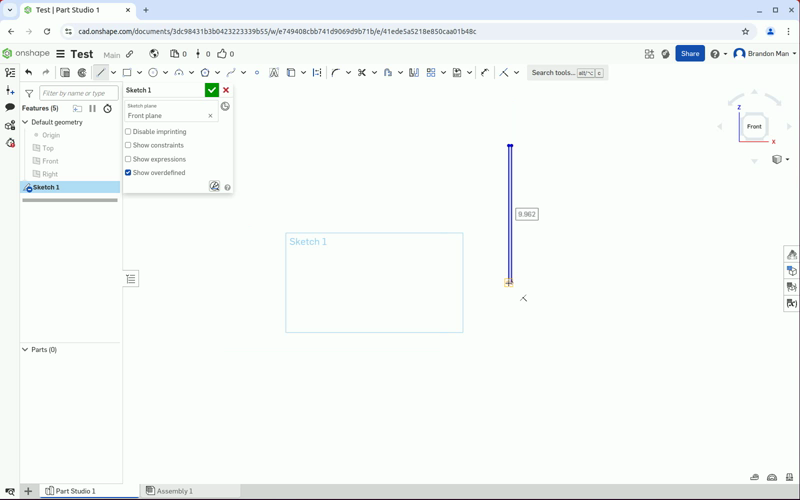
scroll(-6)
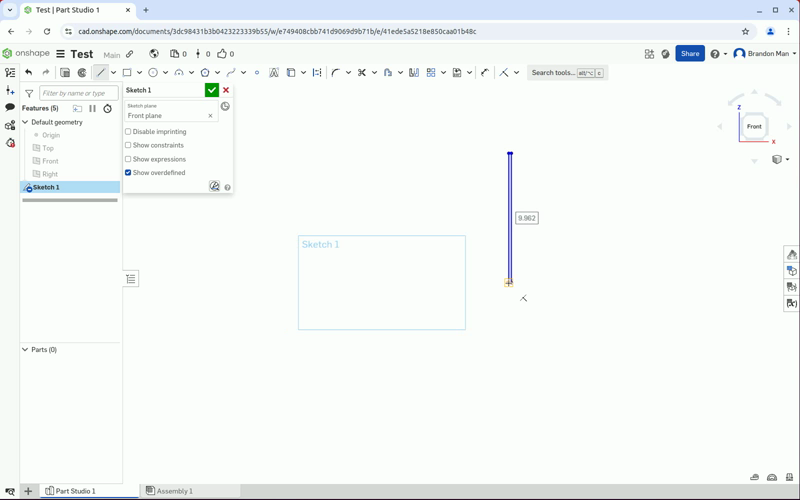
scroll(-6)
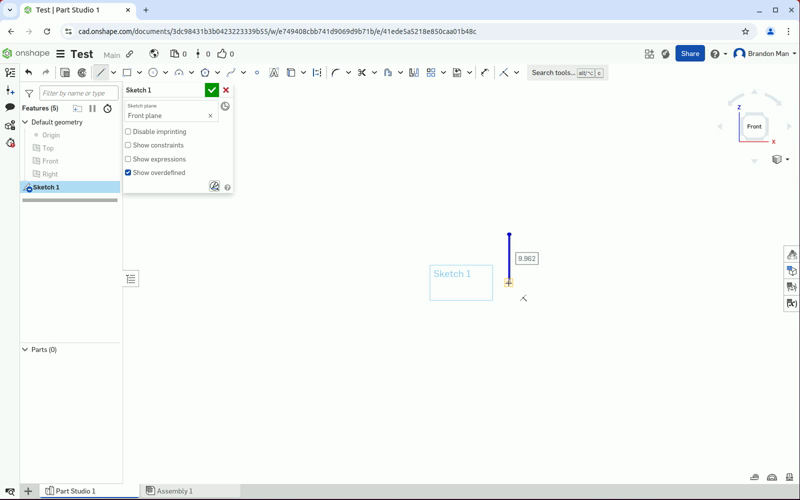
key(esc)
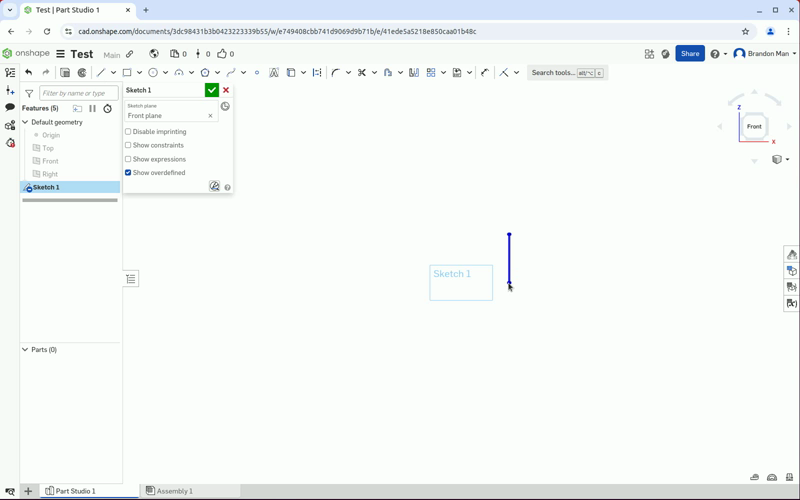
mouse_move(509, 264)
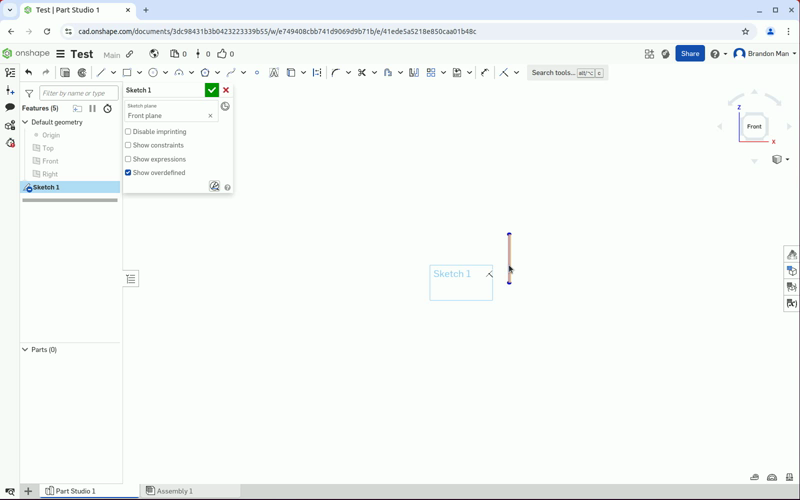
scroll(6)
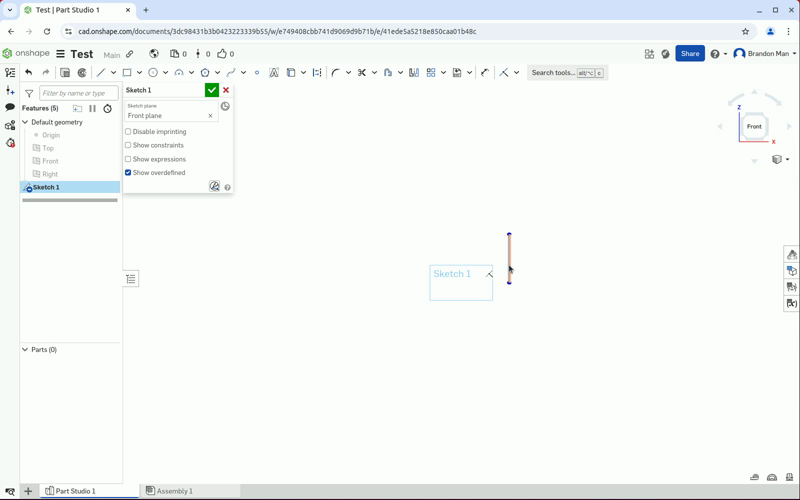
scroll(6)
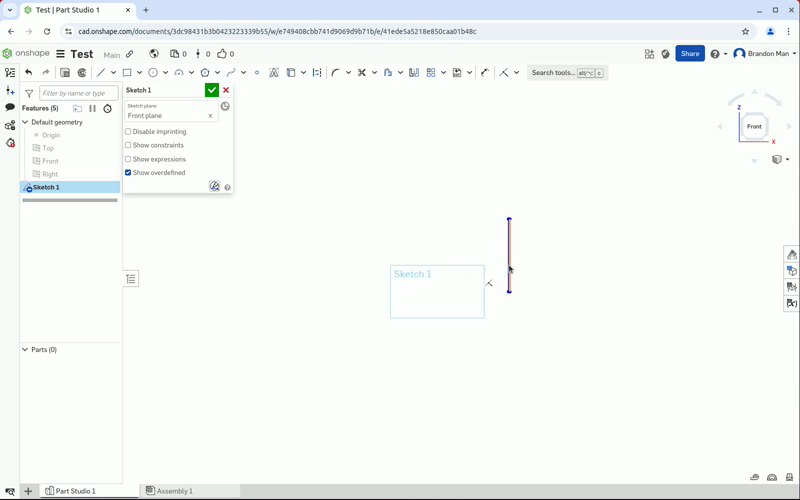
scroll(6)
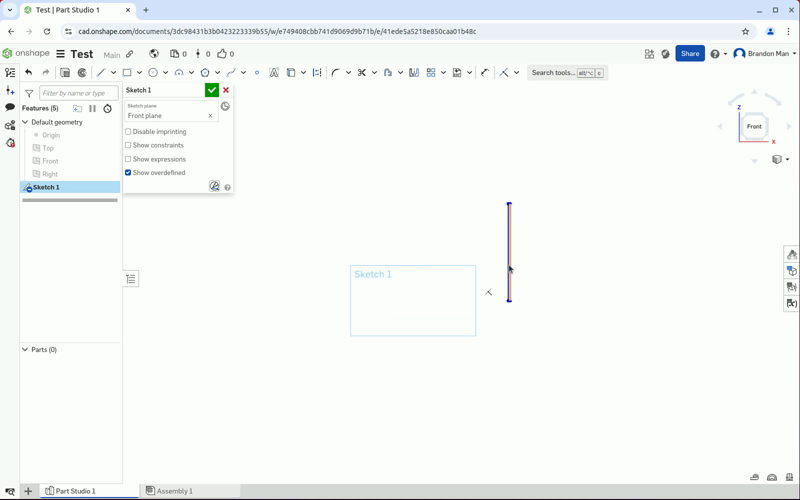
scroll(6)
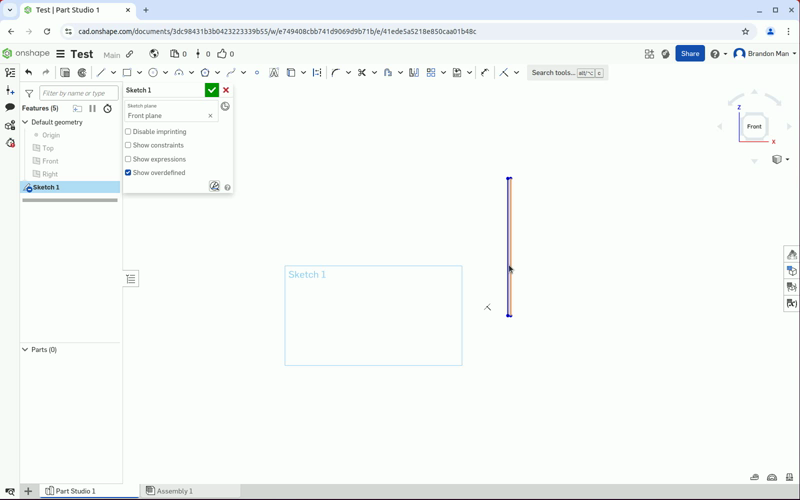
scroll(6)
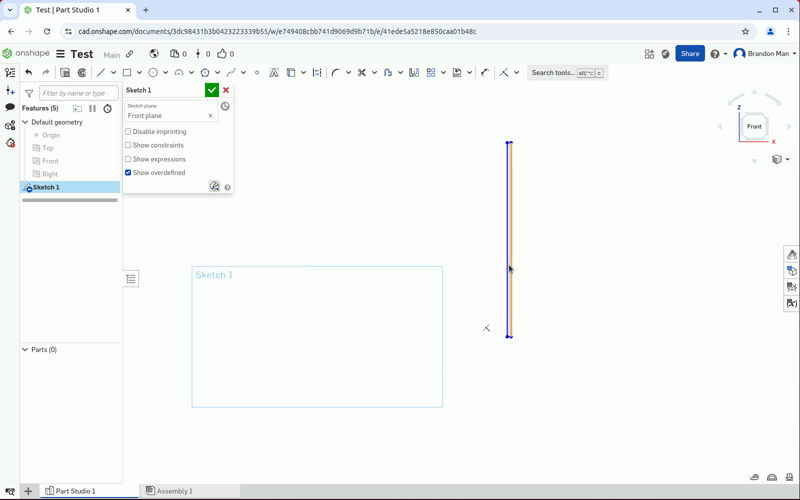
scroll(6)
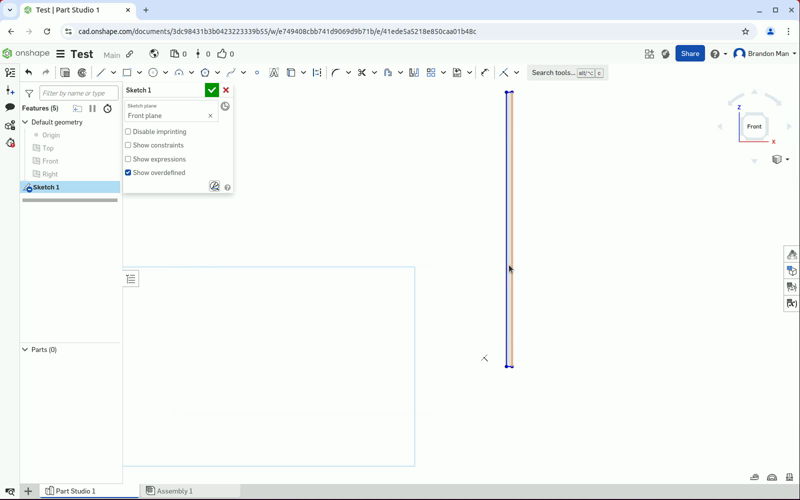
scroll(6)
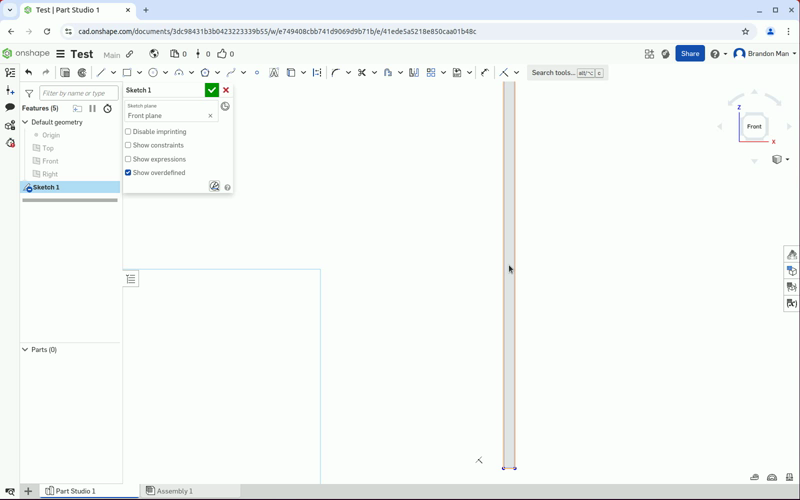
click(509, 264)
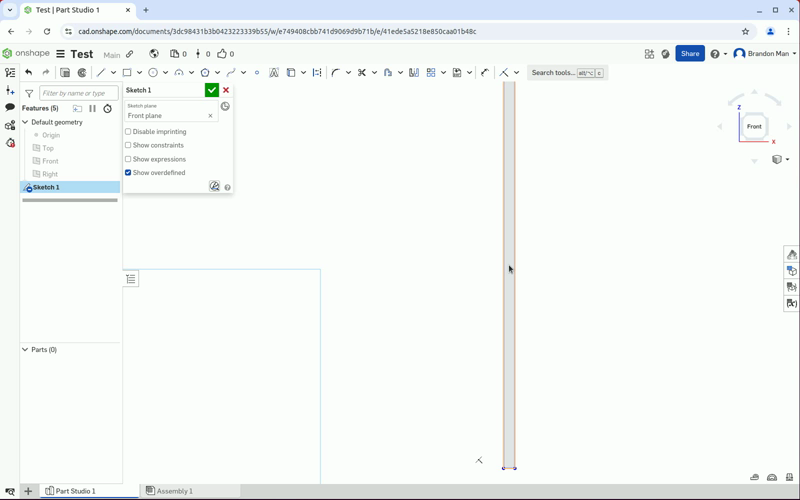
scroll(-6)
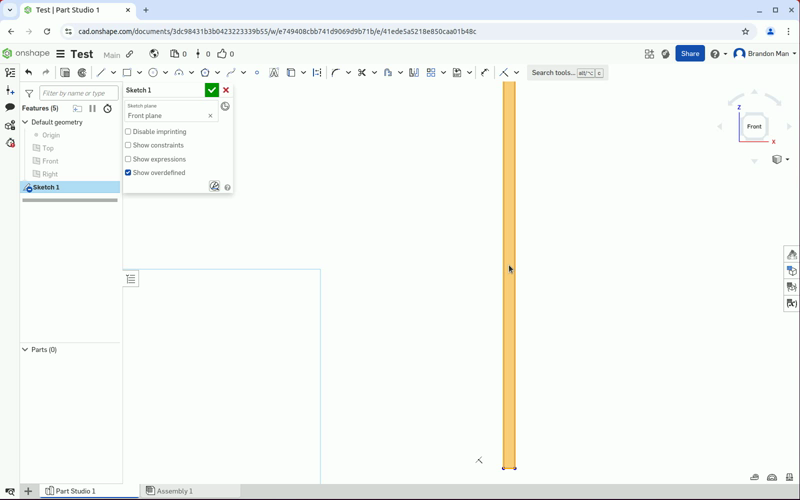
scroll(-6)
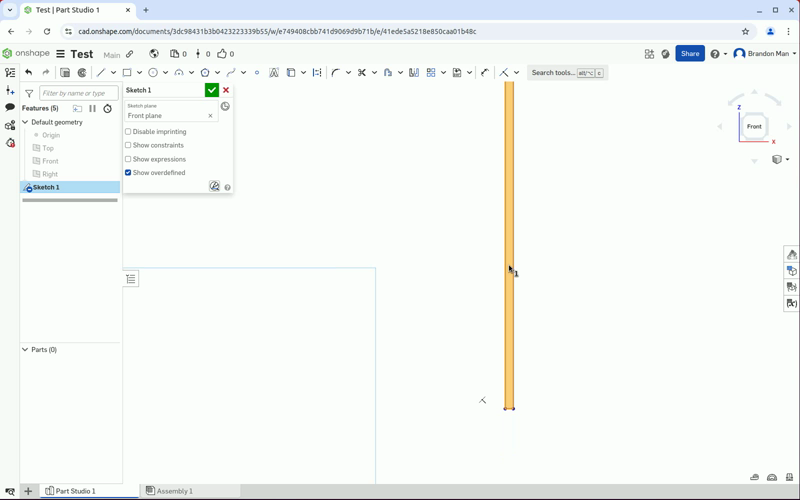
scroll(-6)
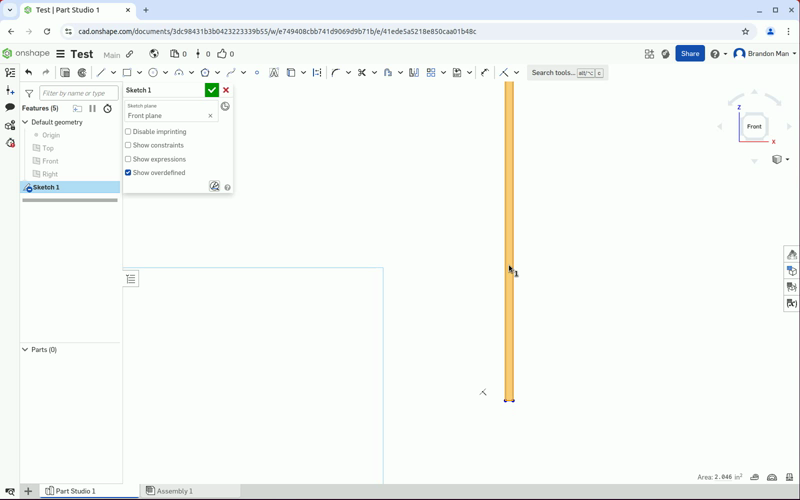
scroll(-6)
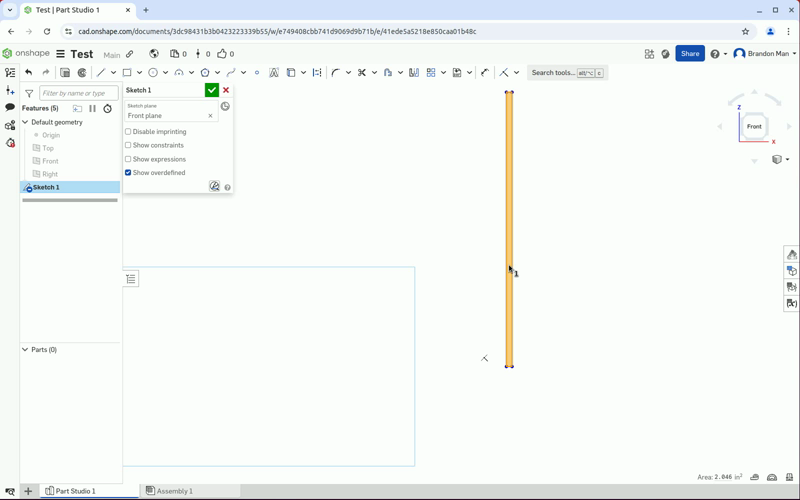
scroll(-6)
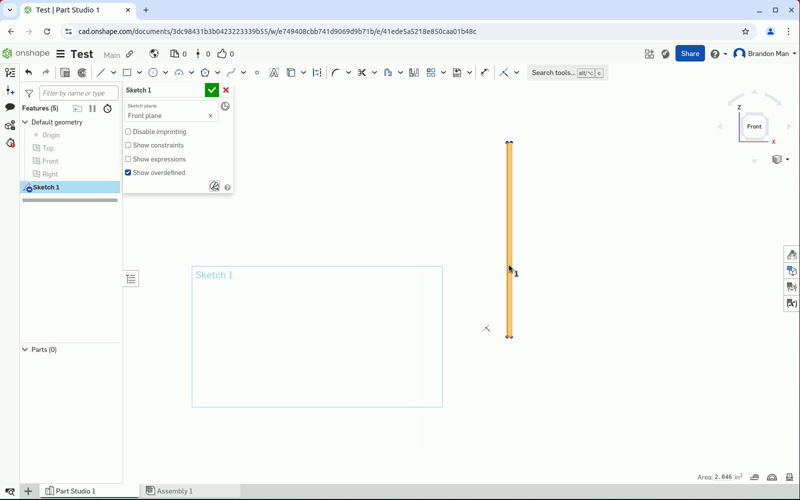
scroll(-6)
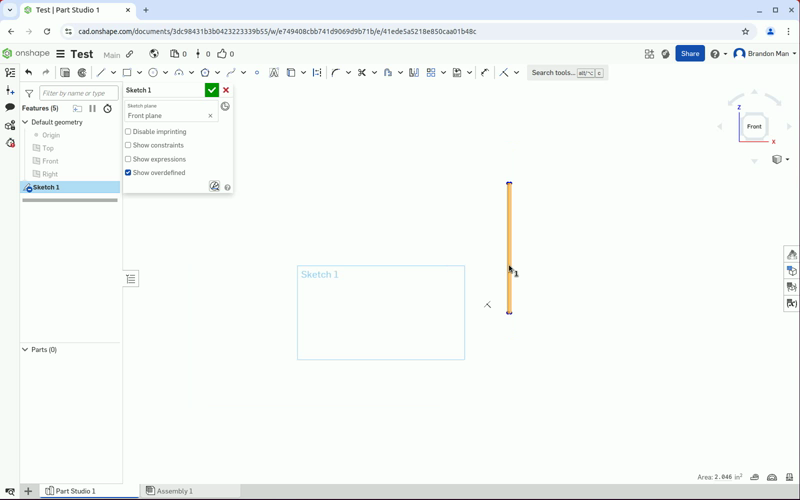
scroll(-6)
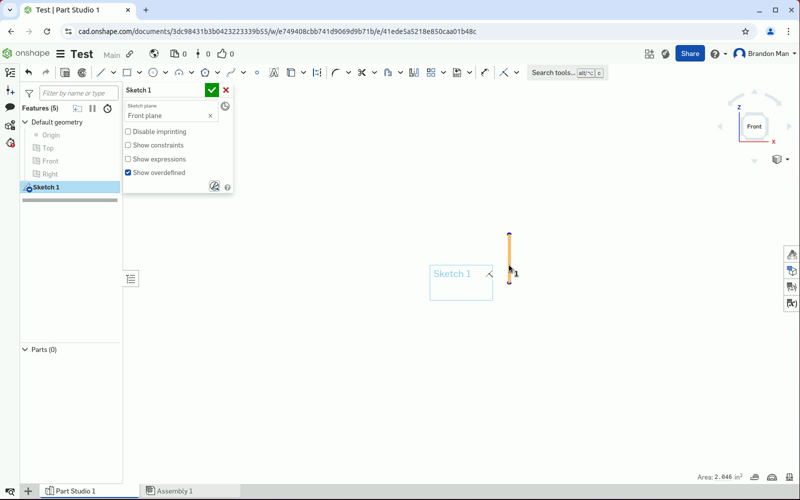
mouse_move(73, 352)
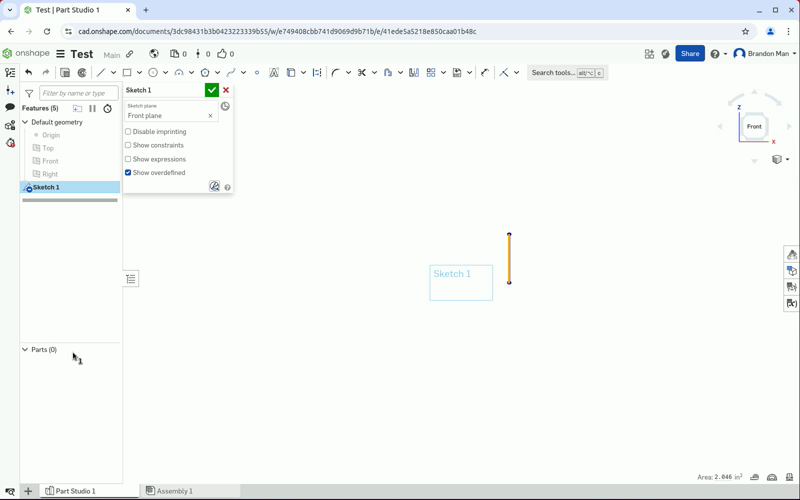
key(shift+y)
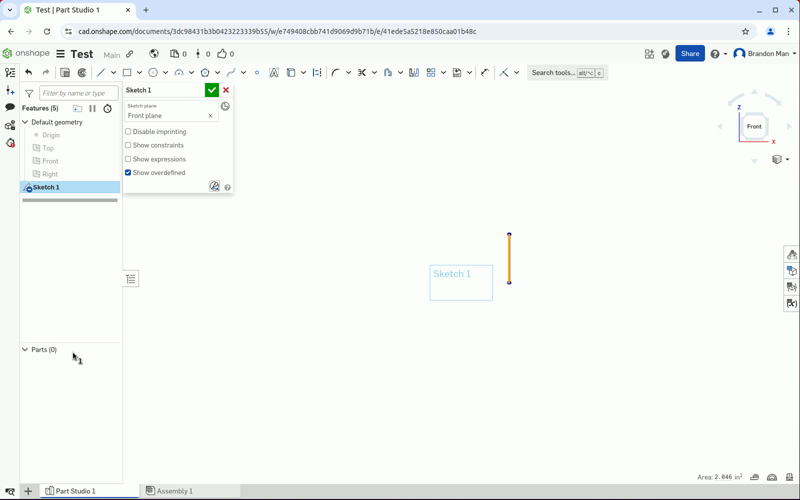
key(shift+e)
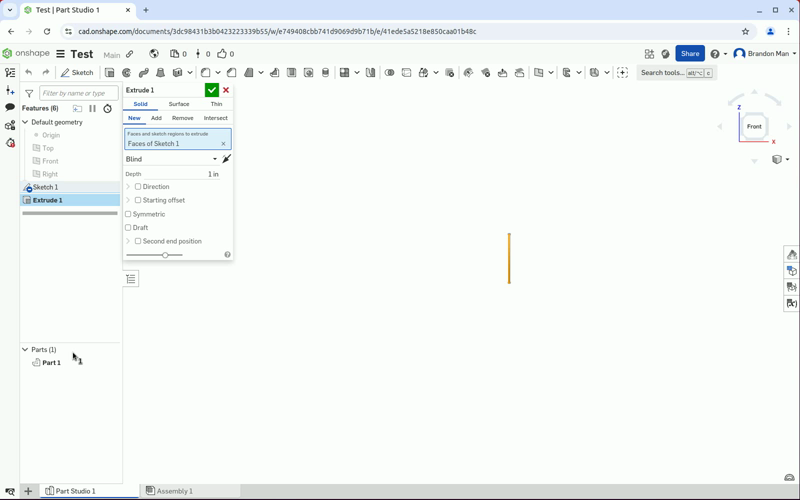
mouse_move(143, 106)
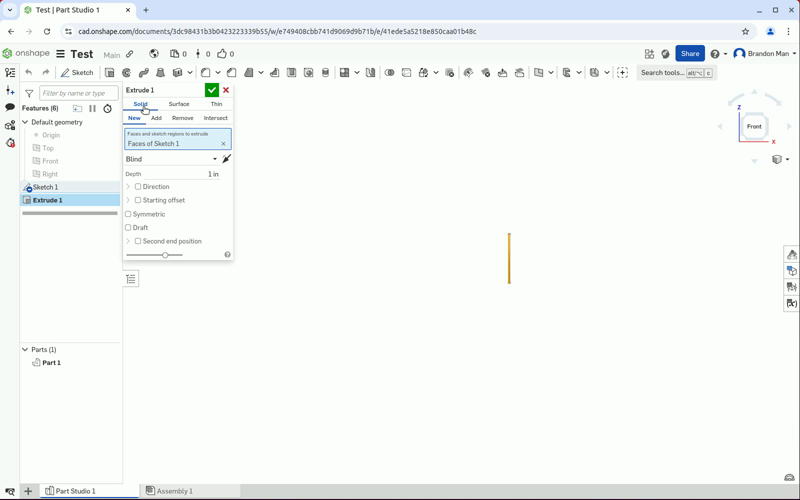
click(143, 106)
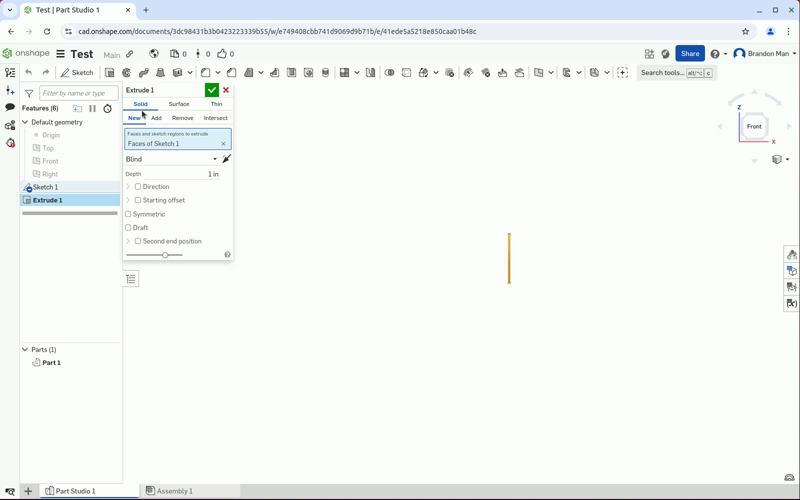
mouse_move(137, 120)
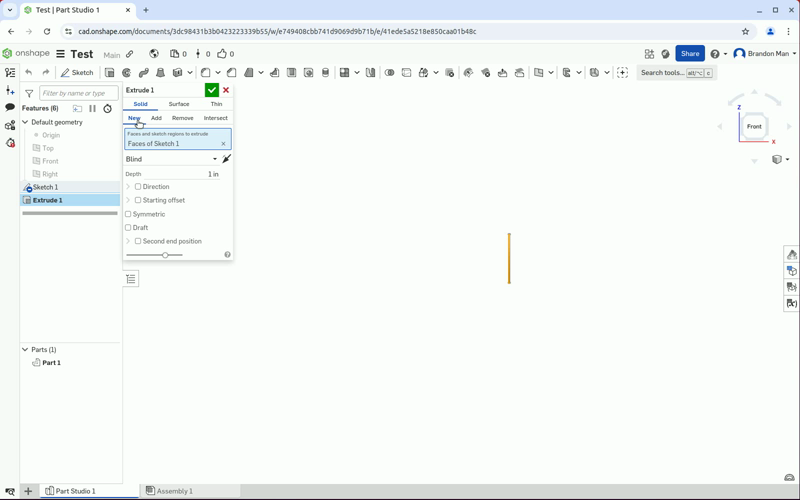
click(137, 120)
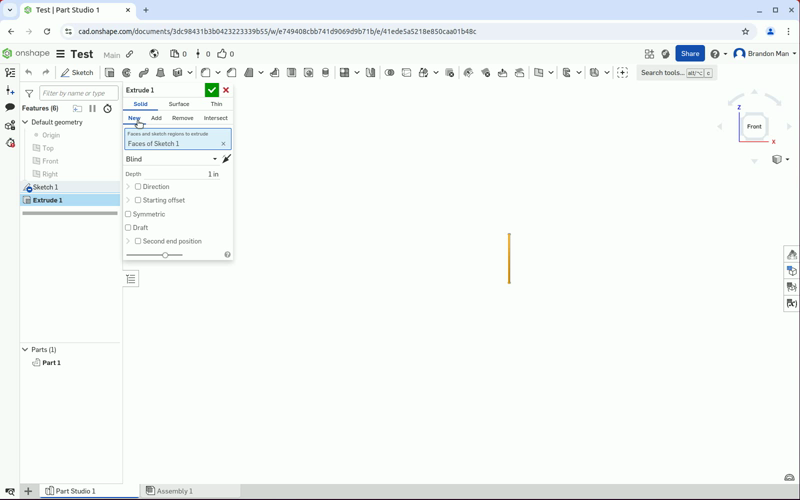
key(tab, 4)
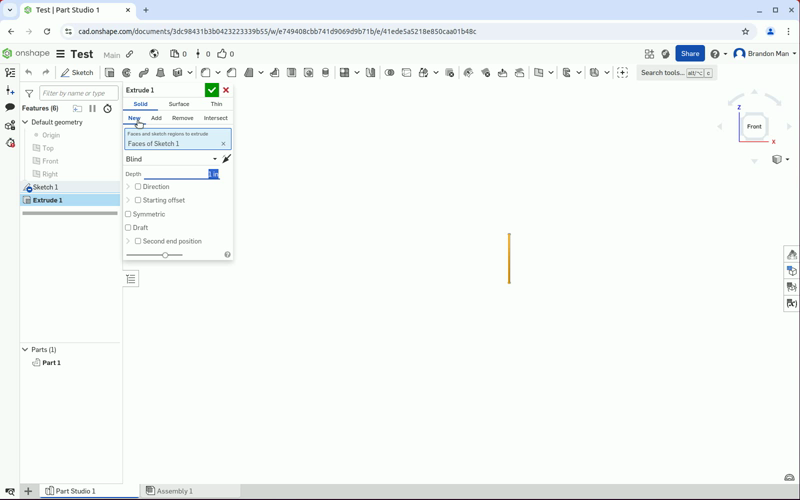
text(9.869)
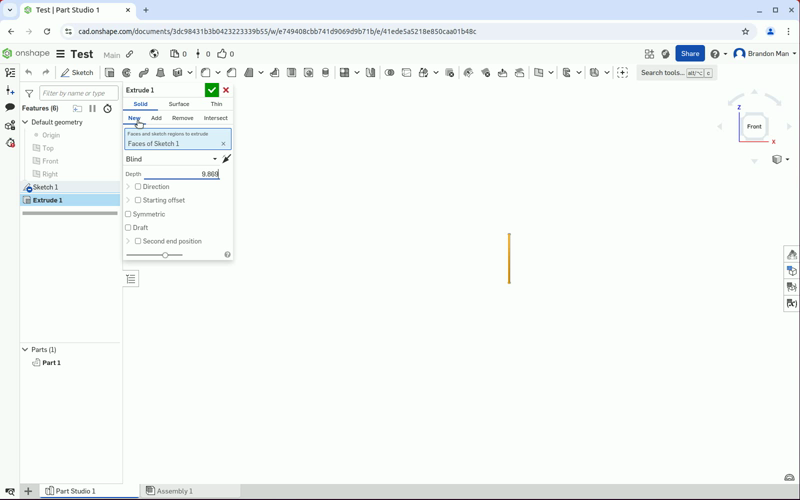
key(enter)
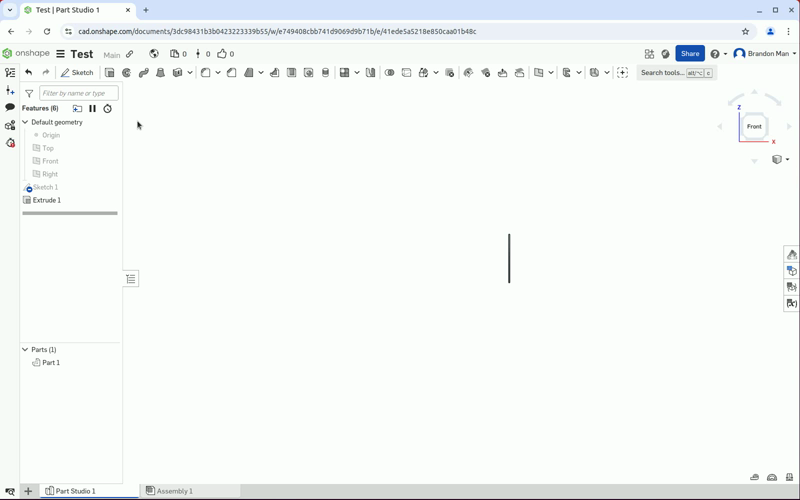
key(shift+h)
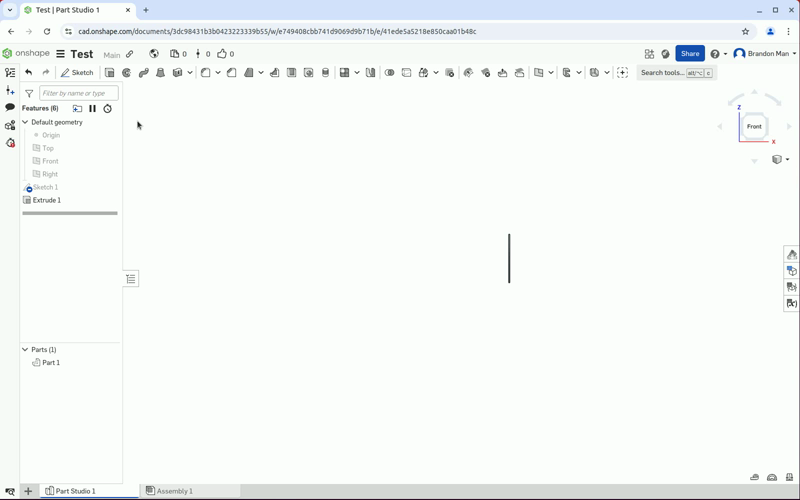
key(shift+h)
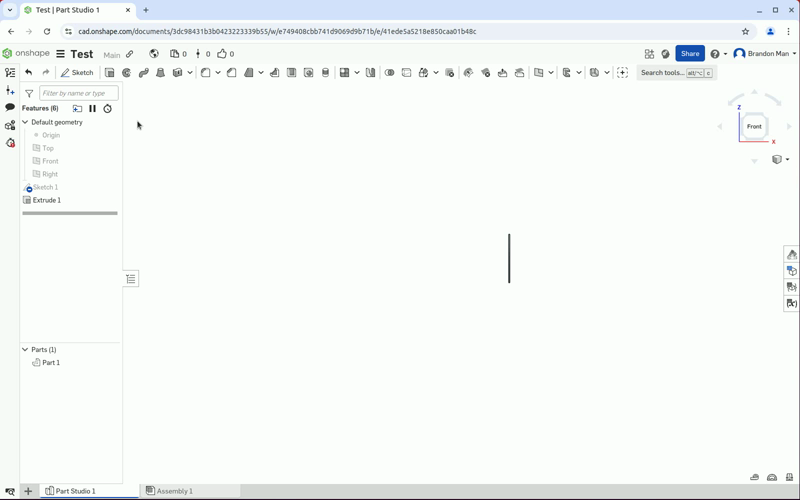
mouse_move(73, 189)
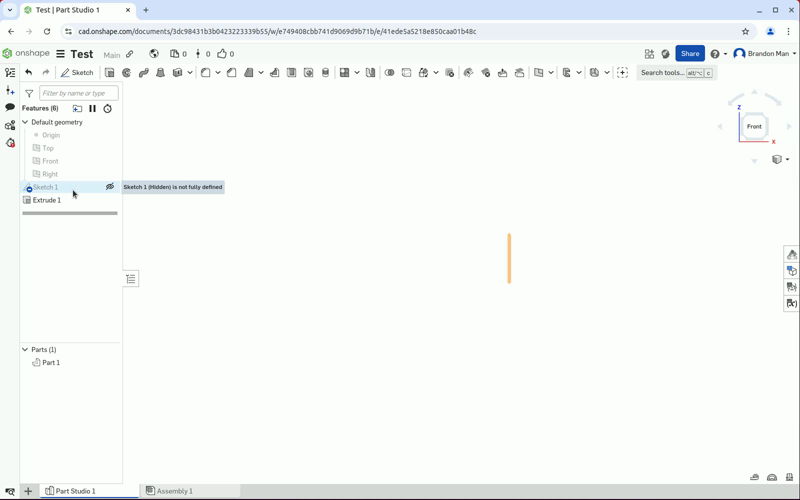
click(73, 189)
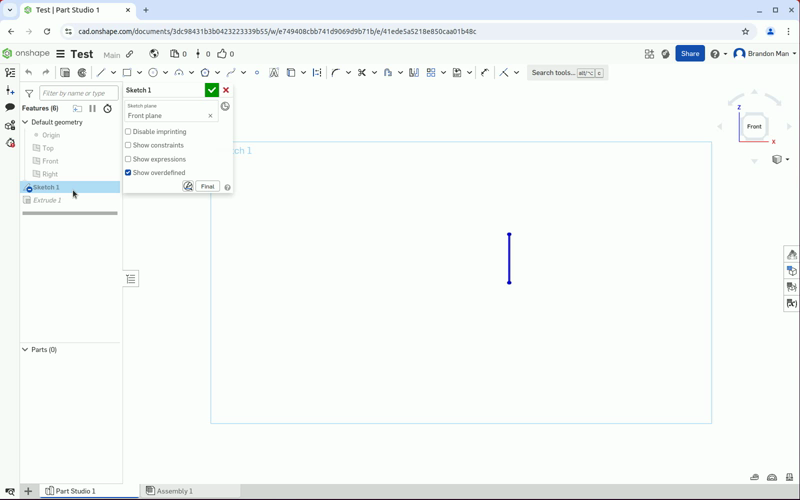
mouse_move(229, 92)
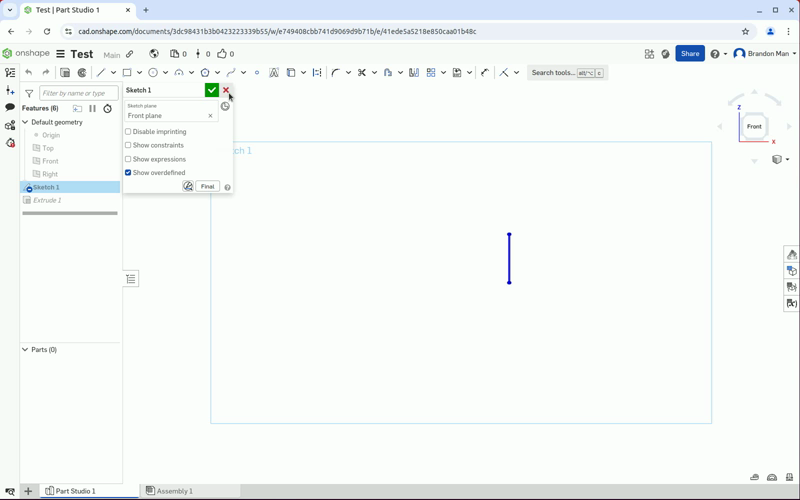
click(229, 92)
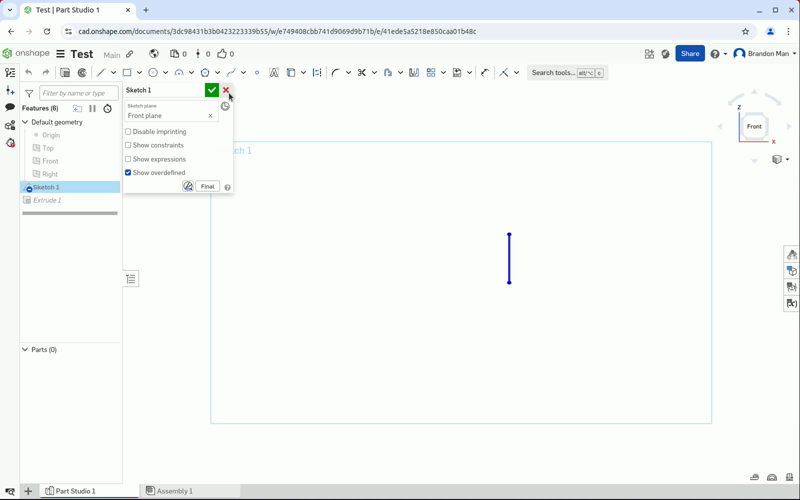
key(shift+s)
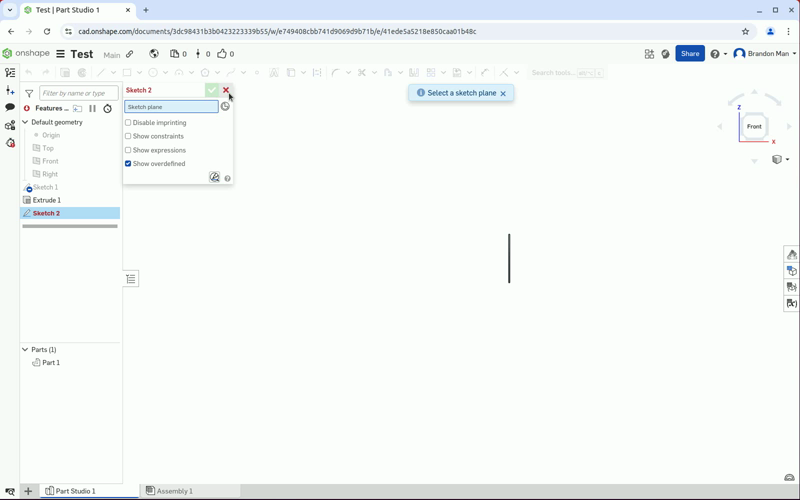
mouse_move(73, 163)
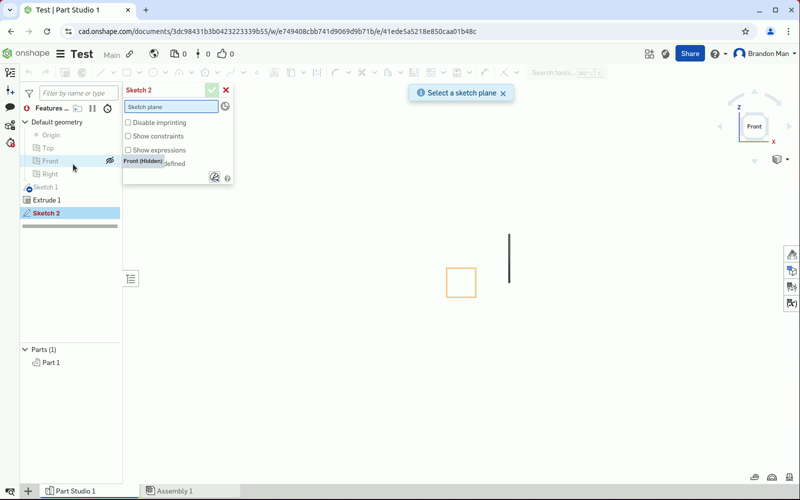
click(73, 163)
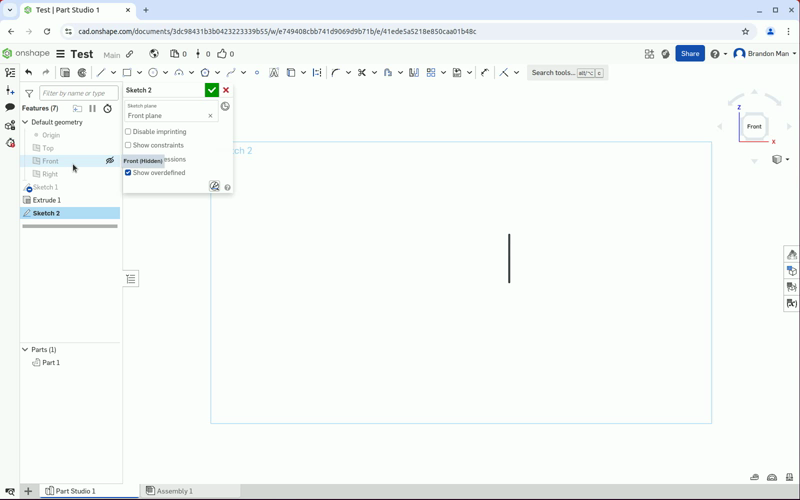
mouse_move(73, 352)
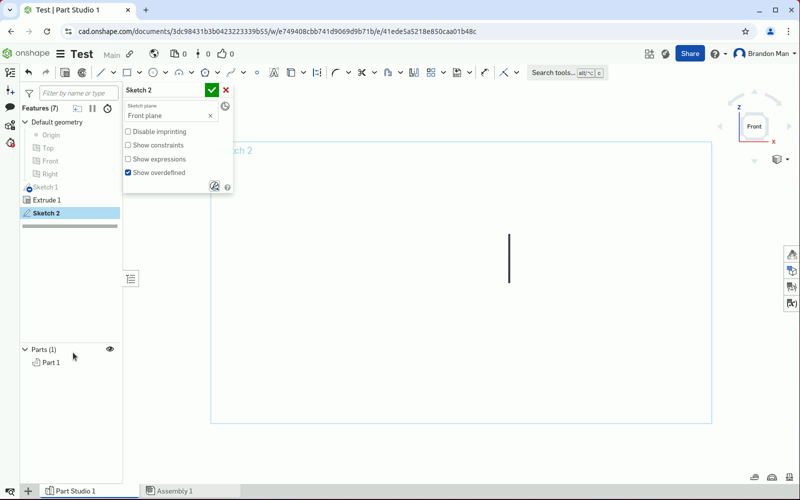
key(y)
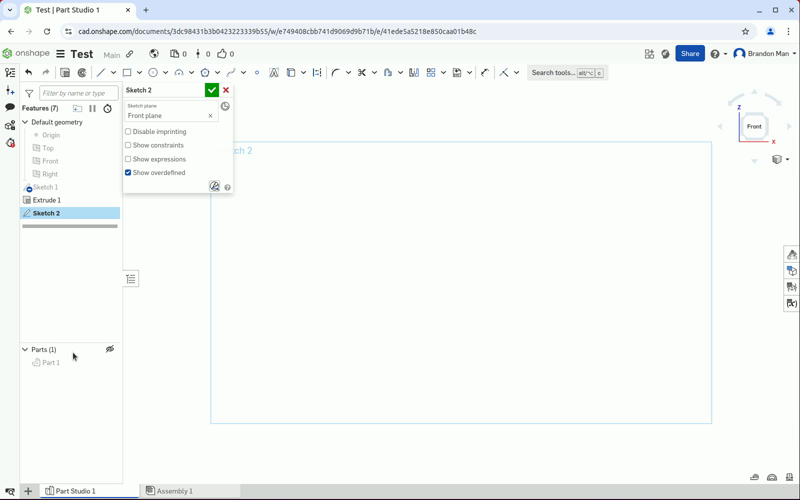
key(l)
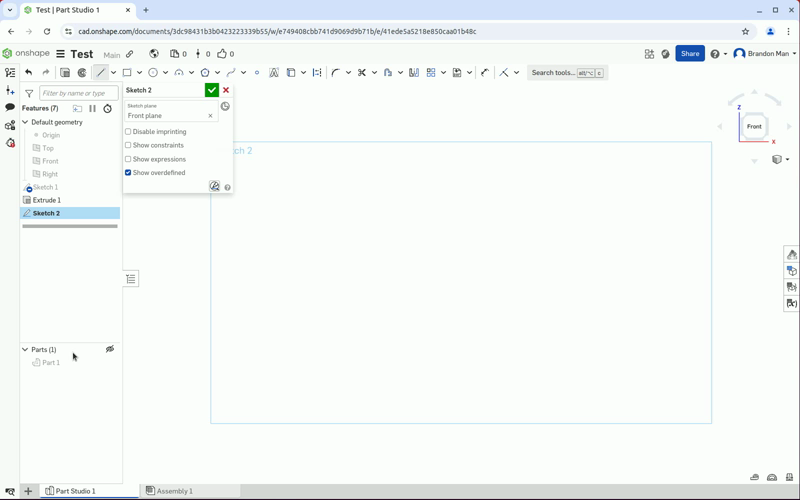
key_down(shift)
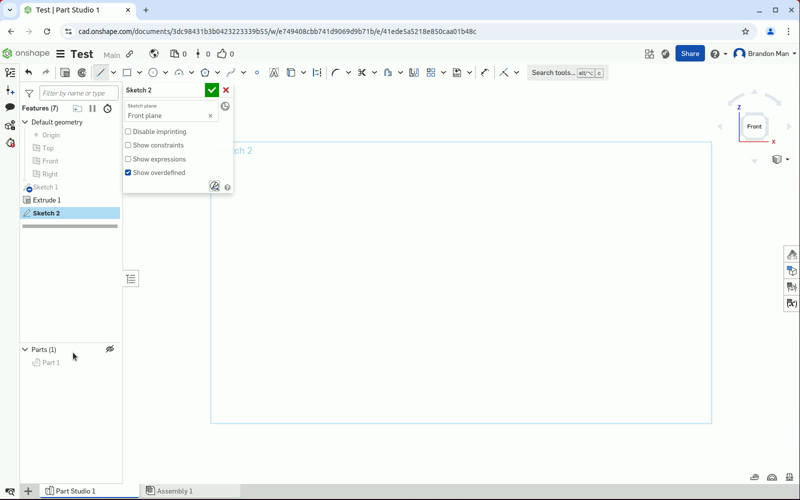
mouse_move(413, 282)
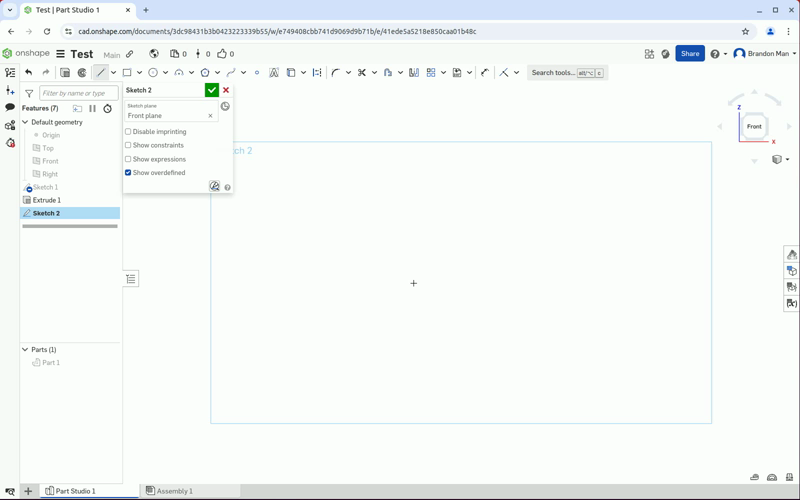
click(413, 282)
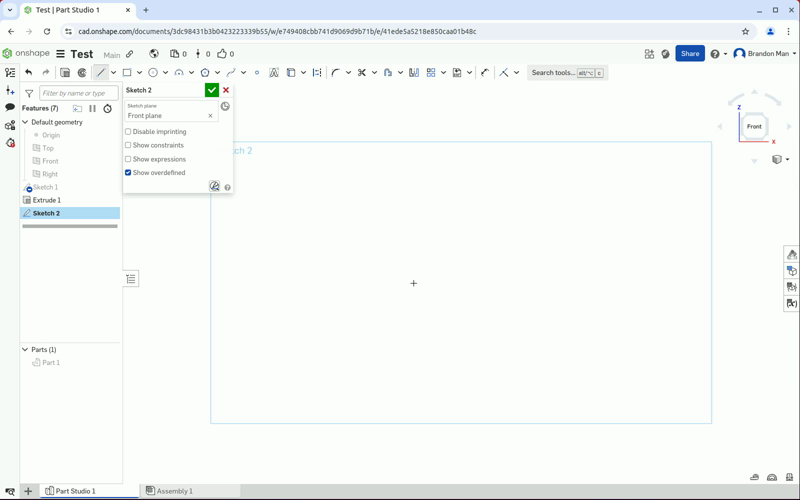
key_up(shift)
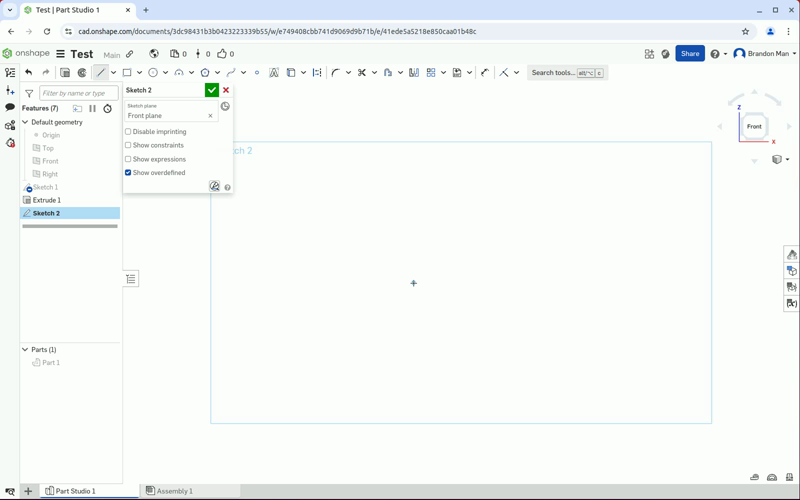
key_down(shift)
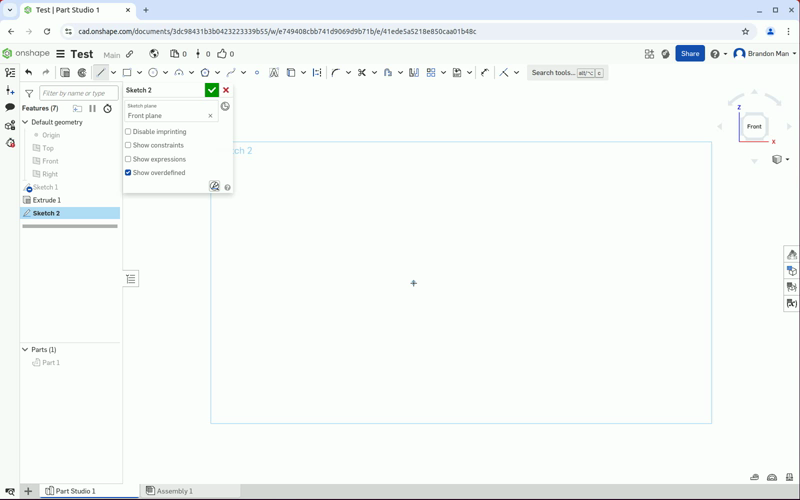
mouse_move(510, 282)
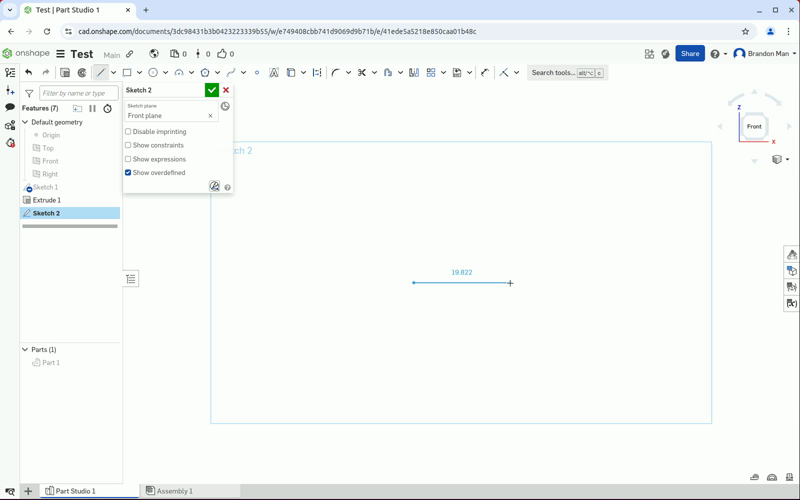
click(510, 282)
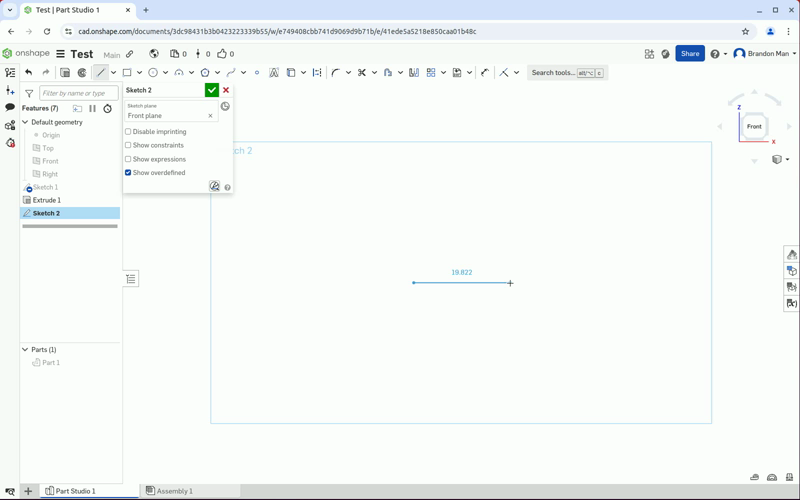
key_up(shift)
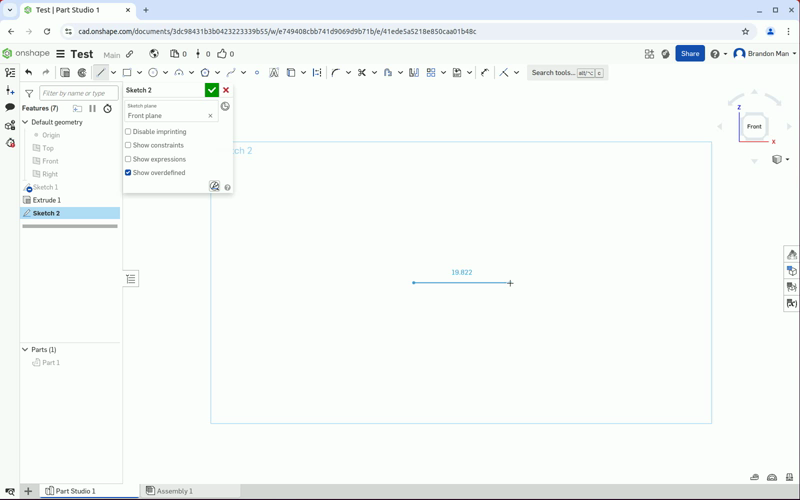
key_down(shift)
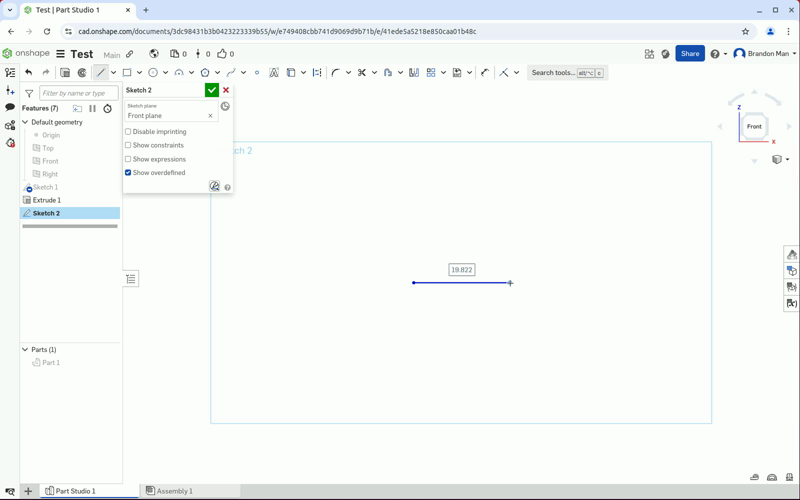
mouse_move(540, 282)
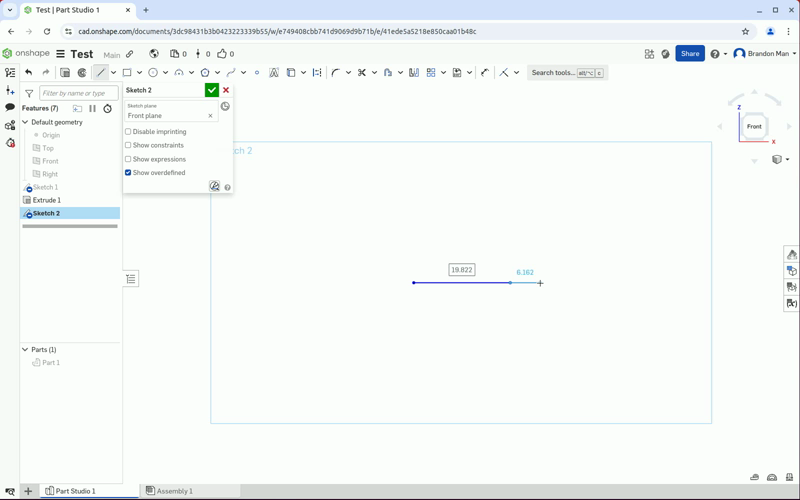
mouse_move(510, 234)
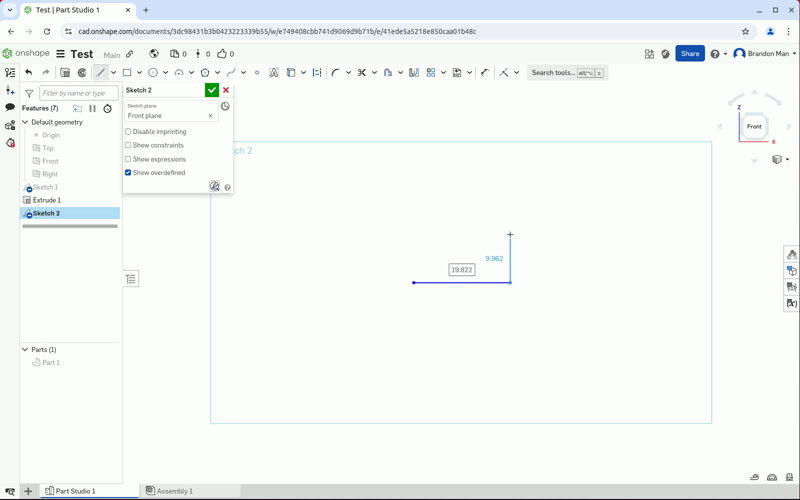
click(510, 234)
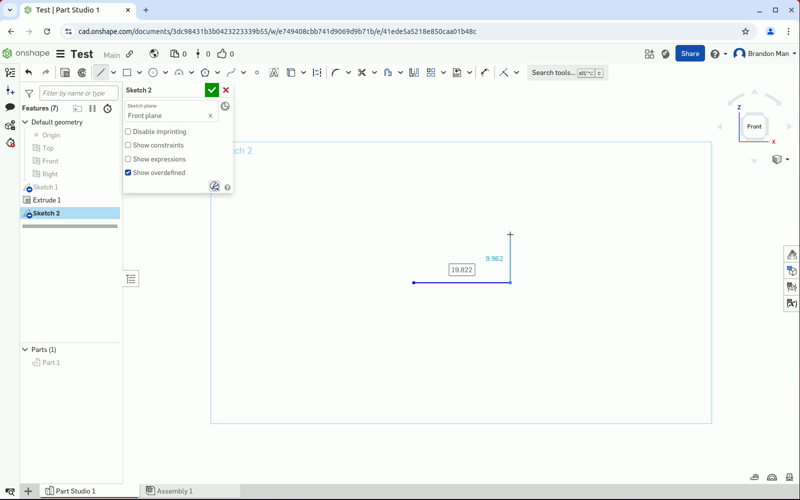
key_up(shift)
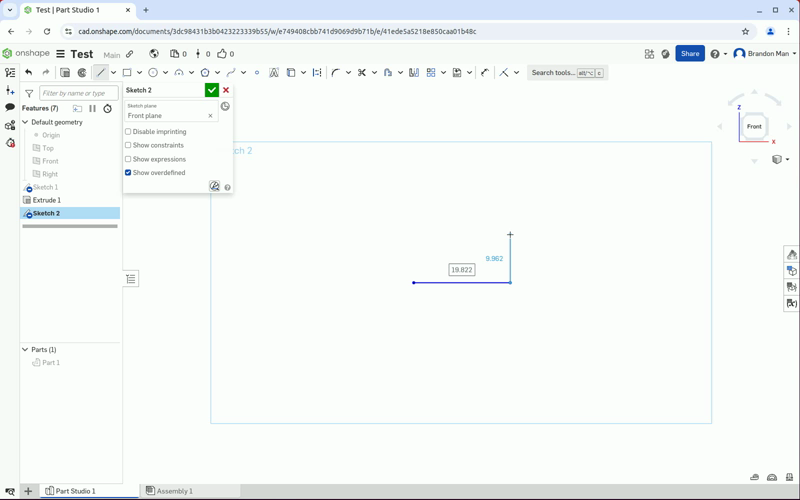
key_down(shift)
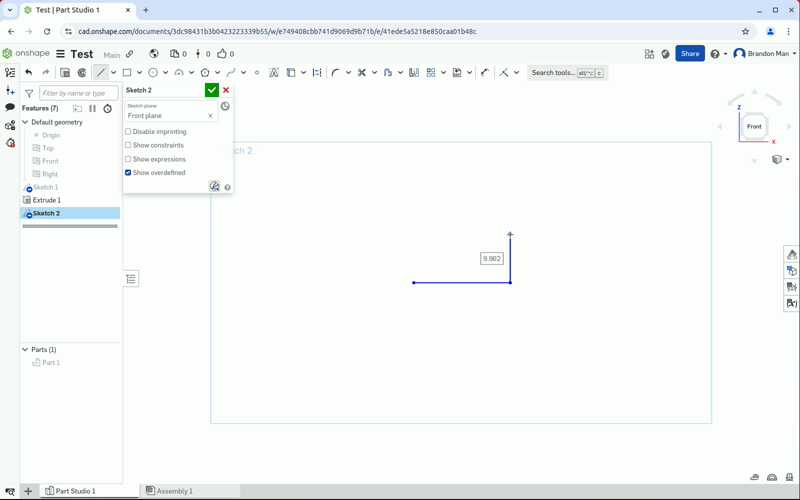
mouse_move(413, 234)
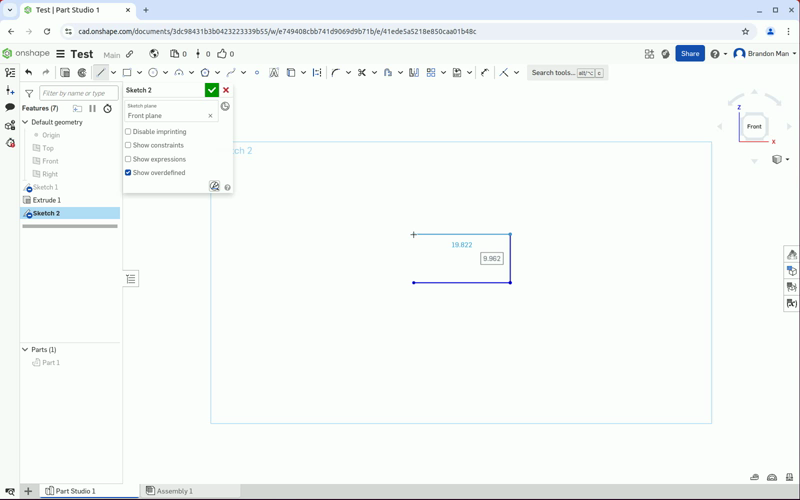
click(413, 234)
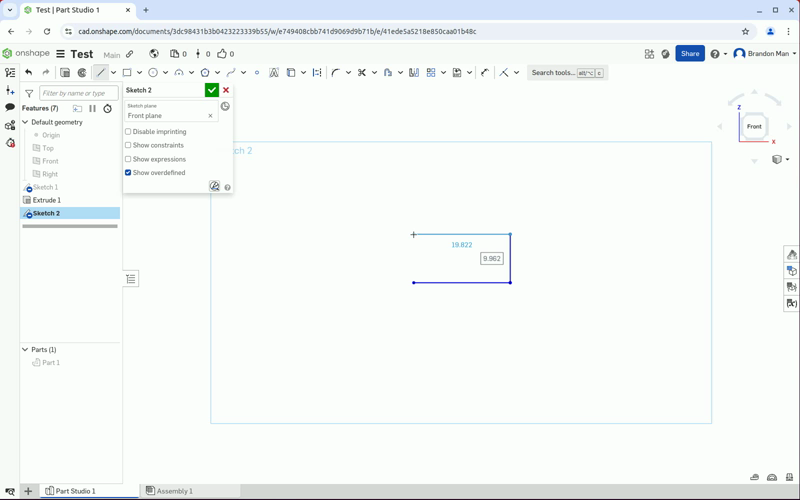
key_up(shift)
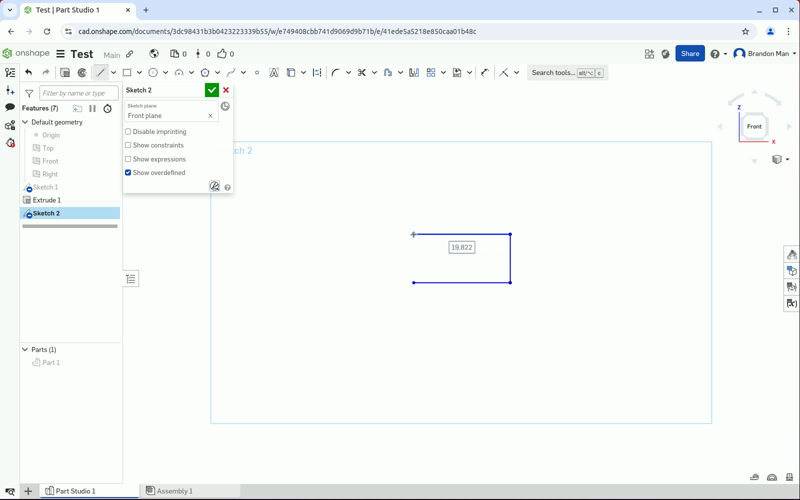
mouse_move(444, 234)
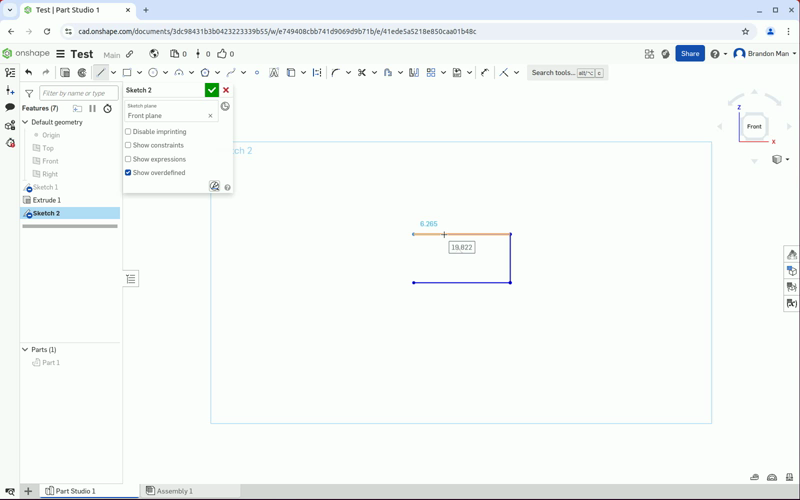
key_down(shift)
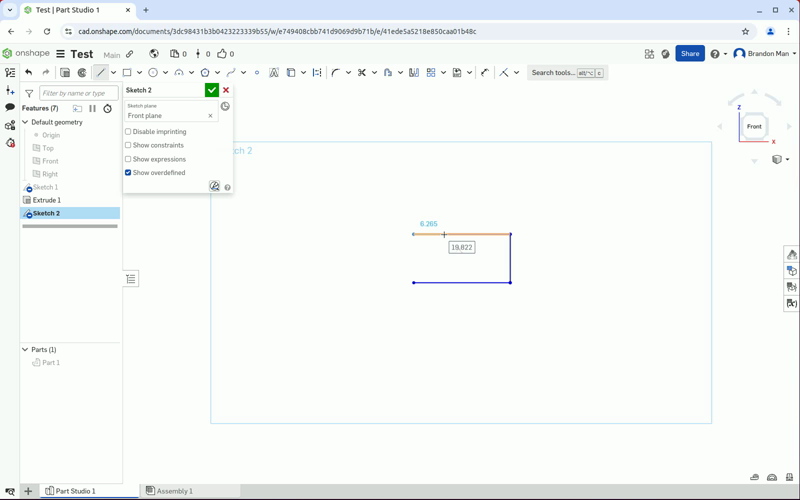
mouse_move(413, 282)
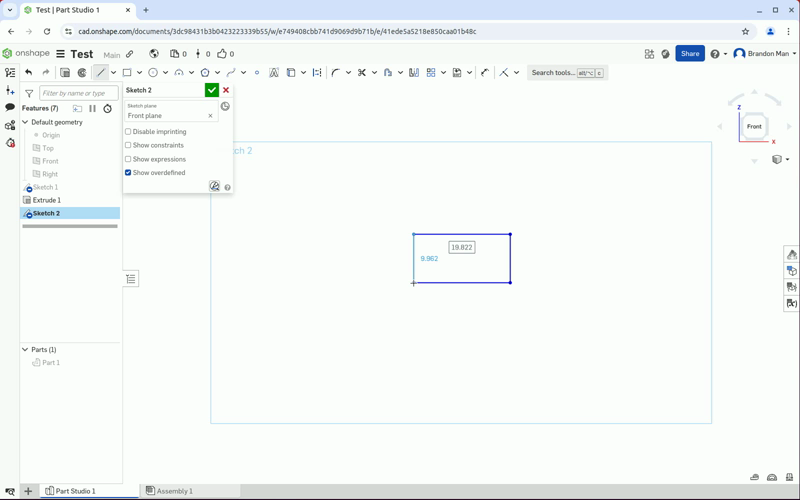
key_up(shift)
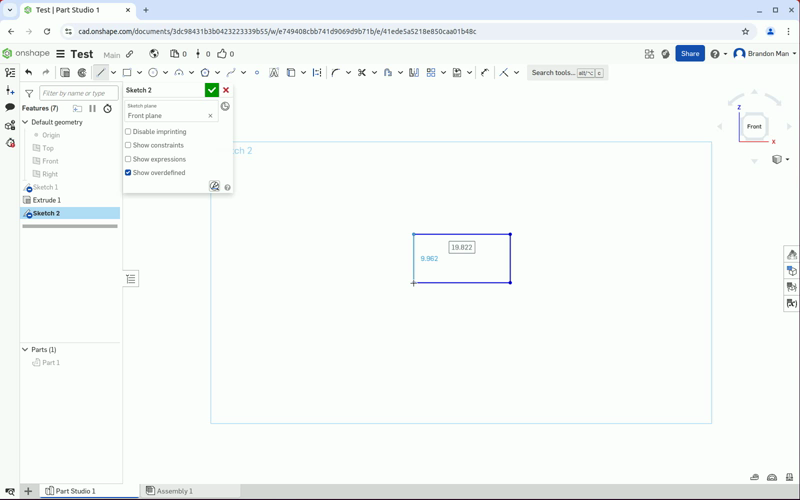
click(413, 282)
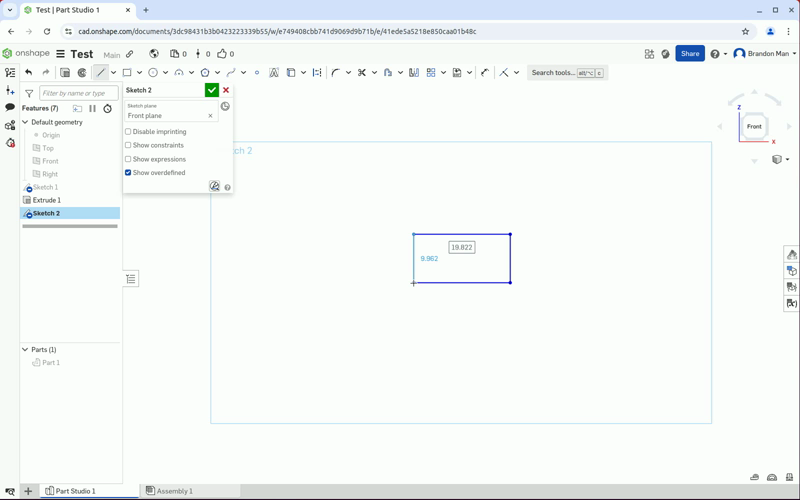
key(esc)
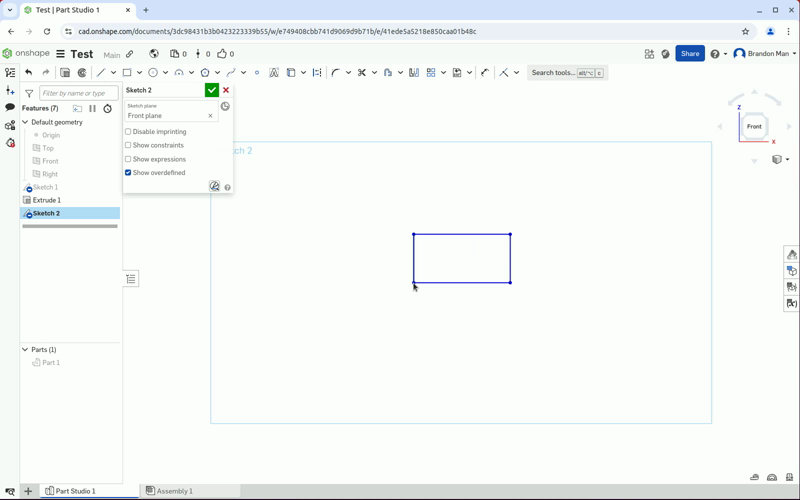
mouse_move(486, 253)
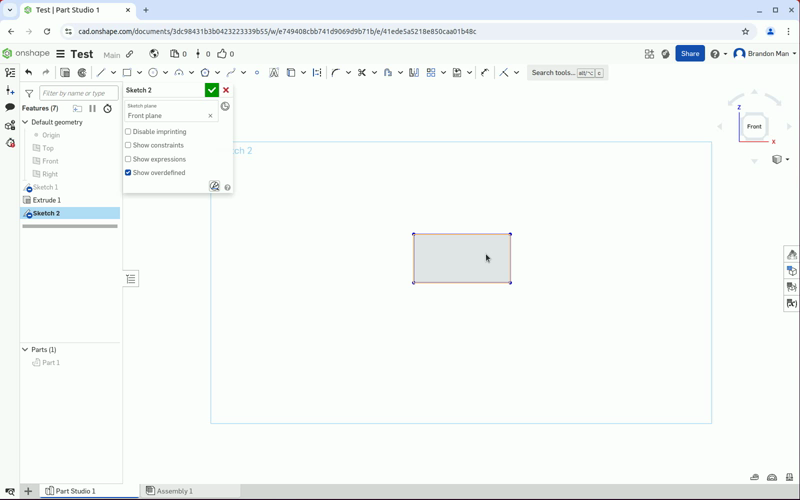
click(486, 253)
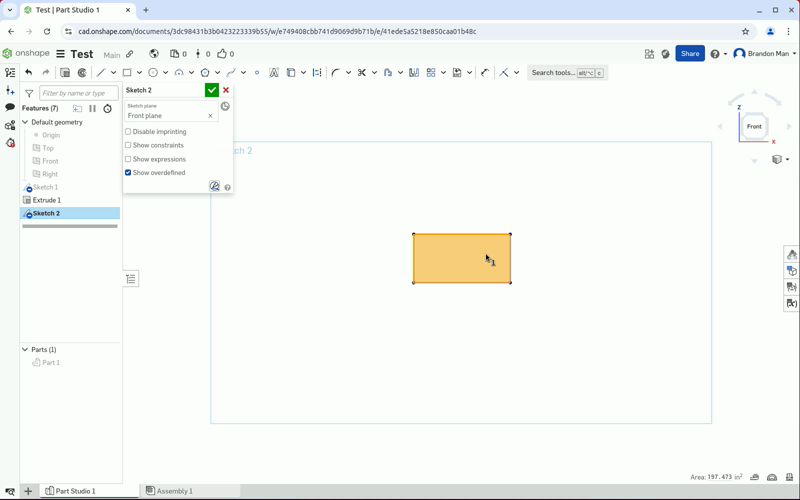
mouse_move(73, 352)
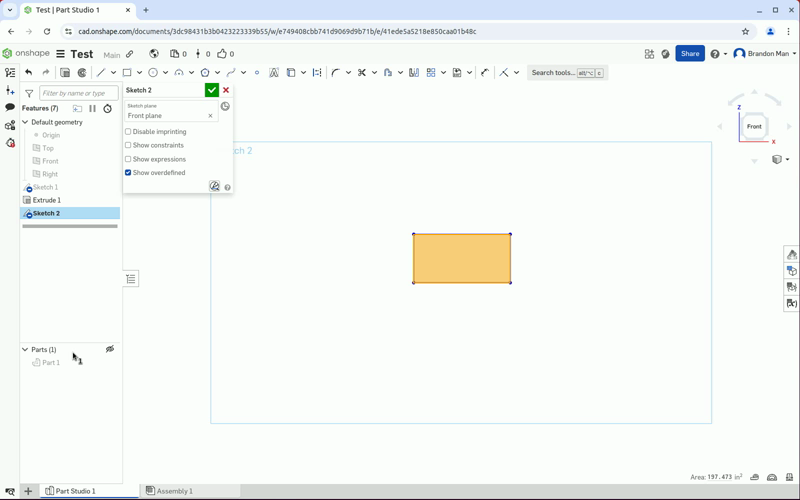
key(shift+y)
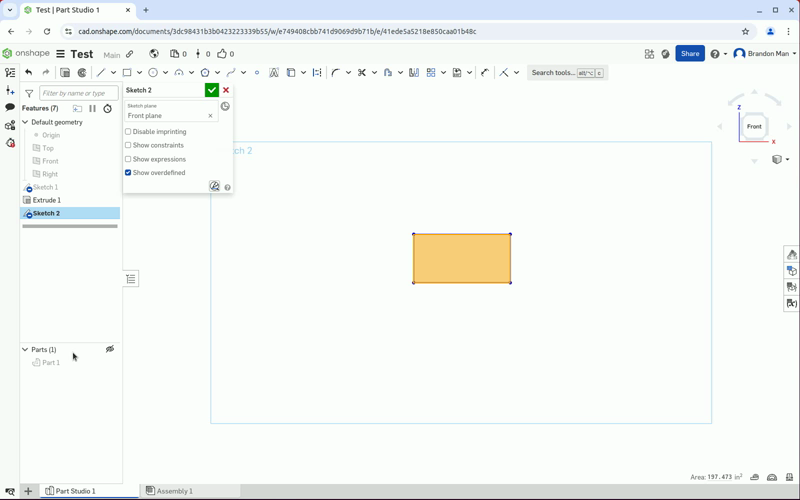
key(shift+e)
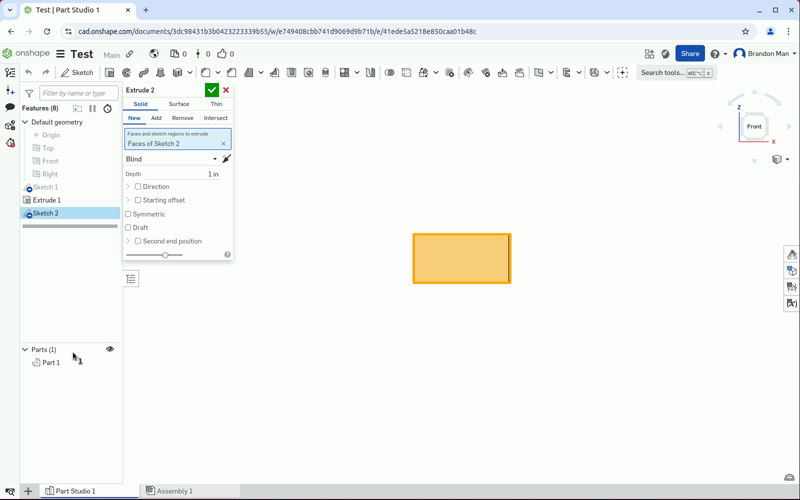
mouse_move(143, 106)
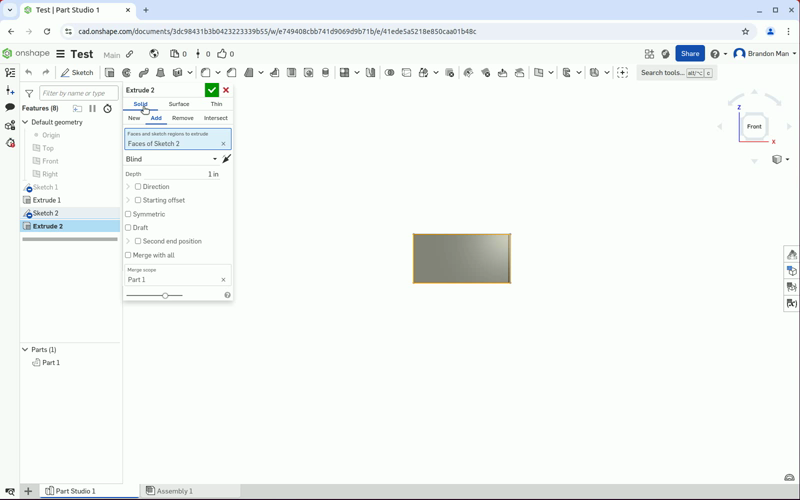
click(143, 106)
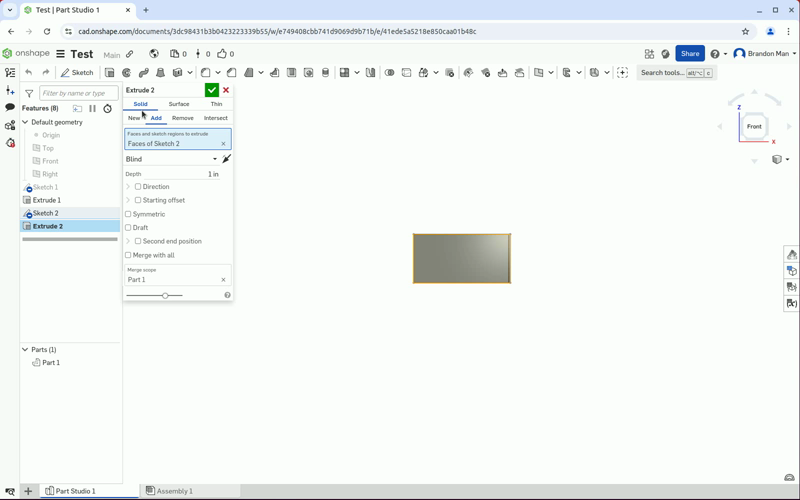
mouse_move(137, 120)
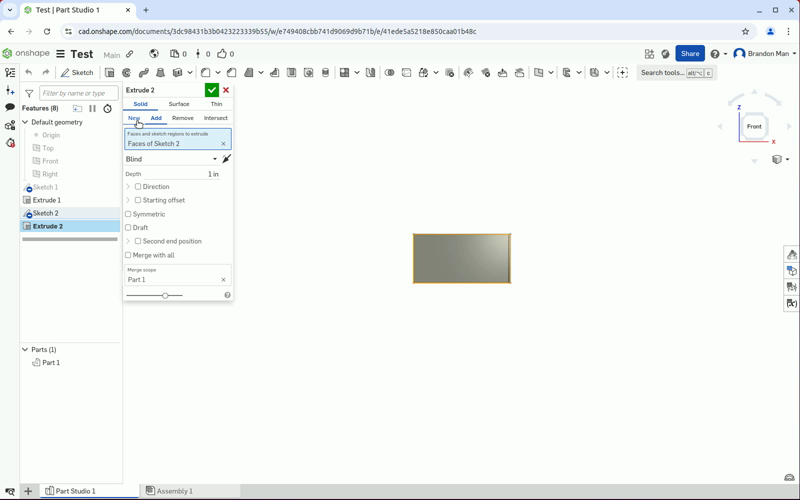
click(137, 120)
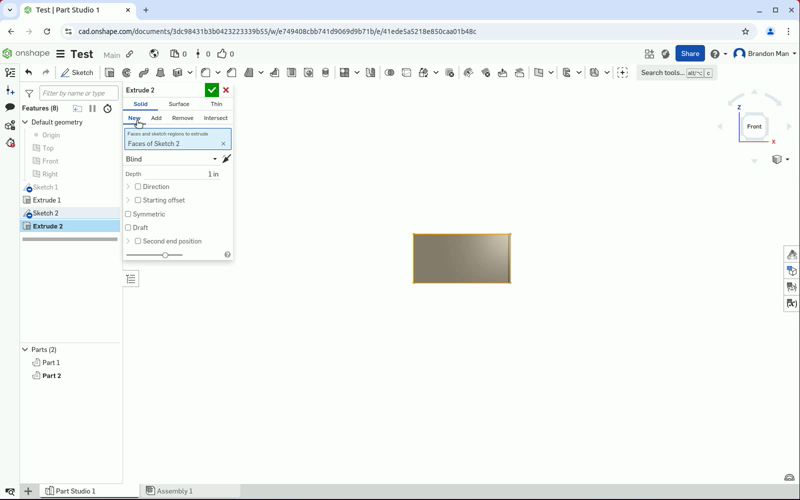
key(tab, 4)
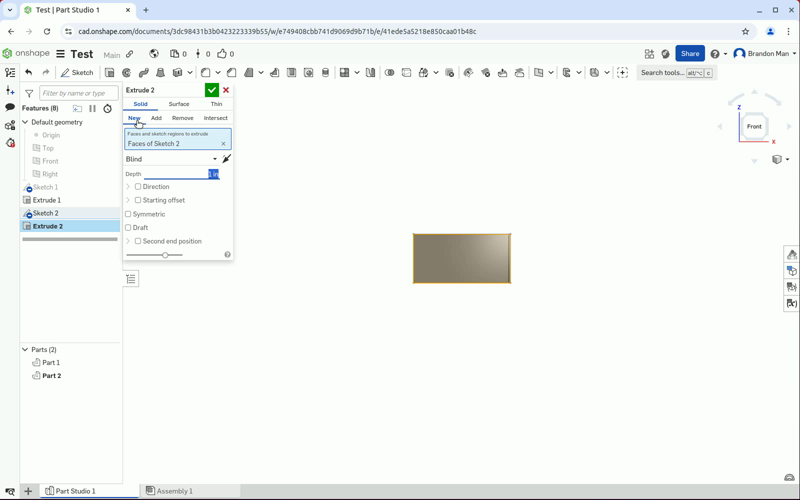
text(9.869)
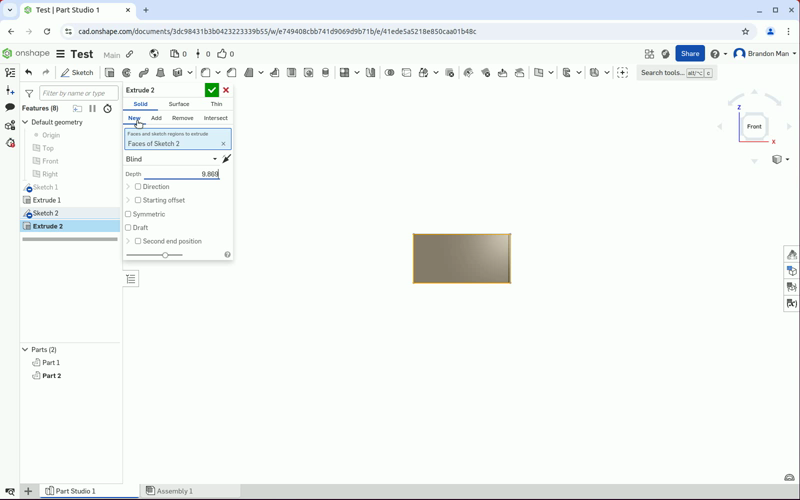
key(enter)
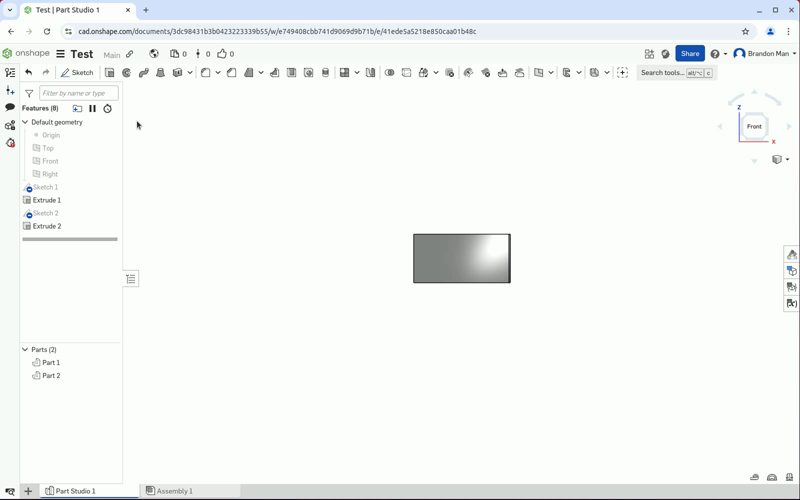
key(shift+h)
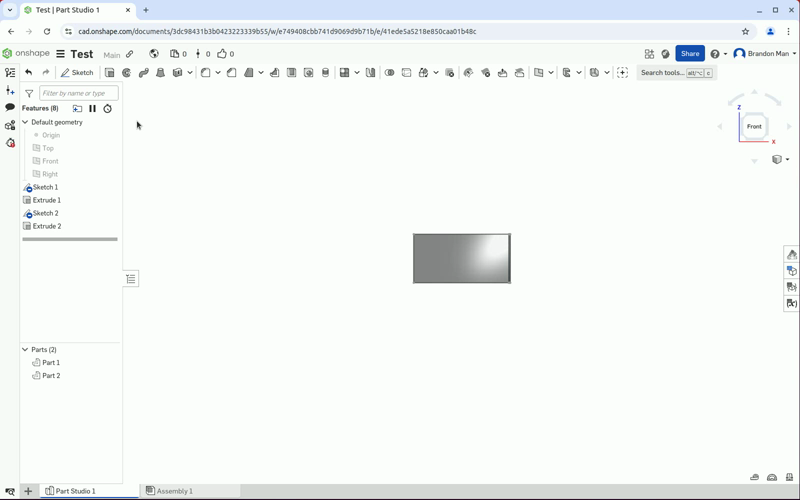
key(shift+h)
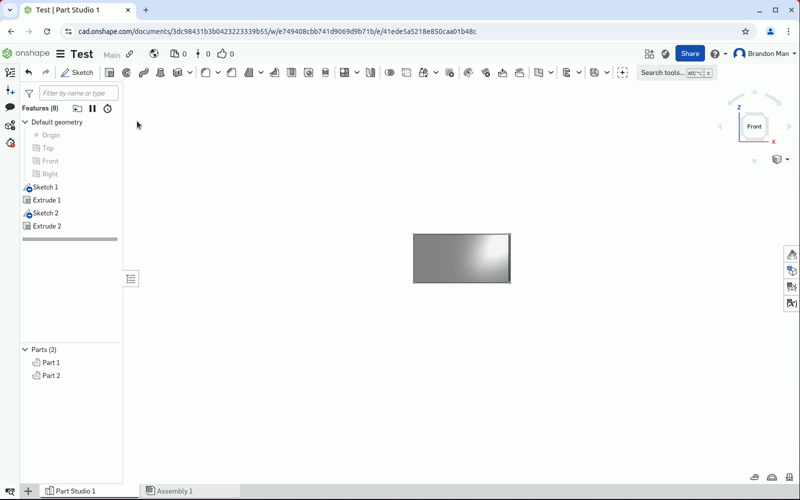
key(shift+7)
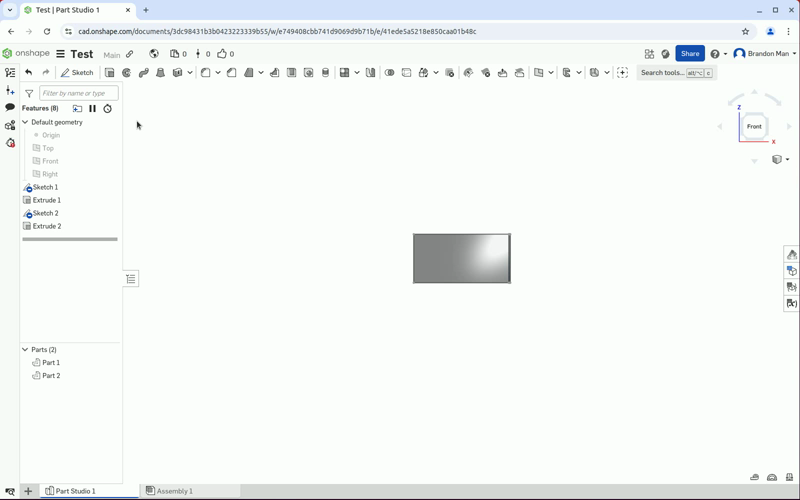
key(left, 2)
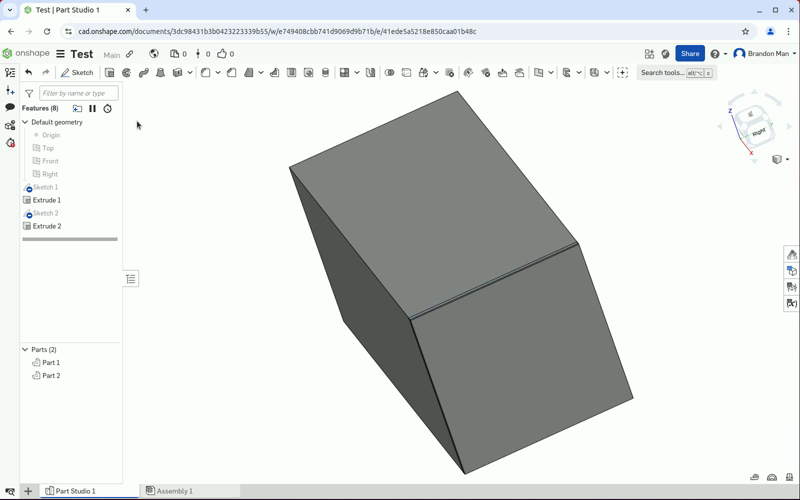
key(down, 2)
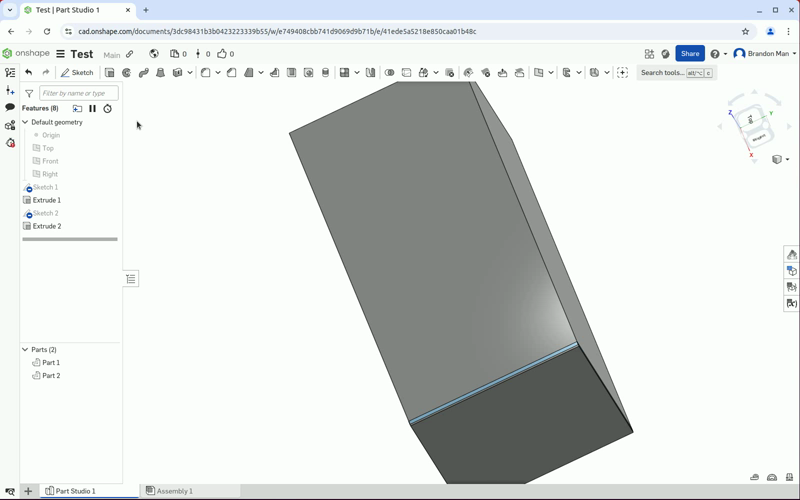
key(up, 2)
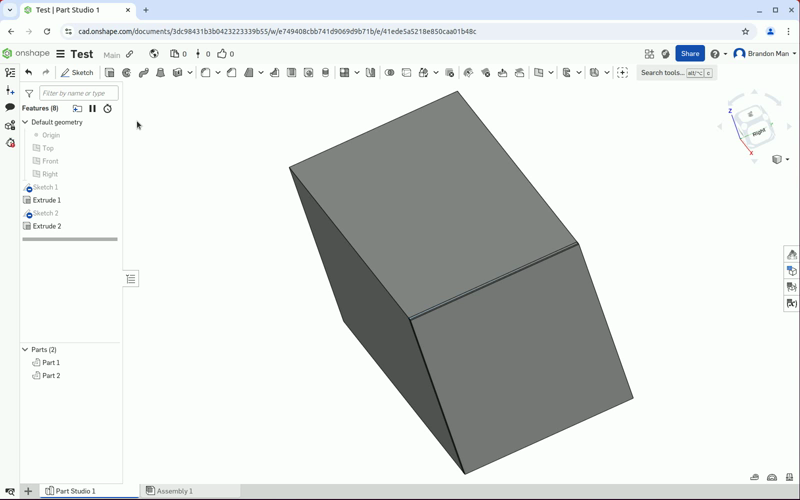
key(right, 2)
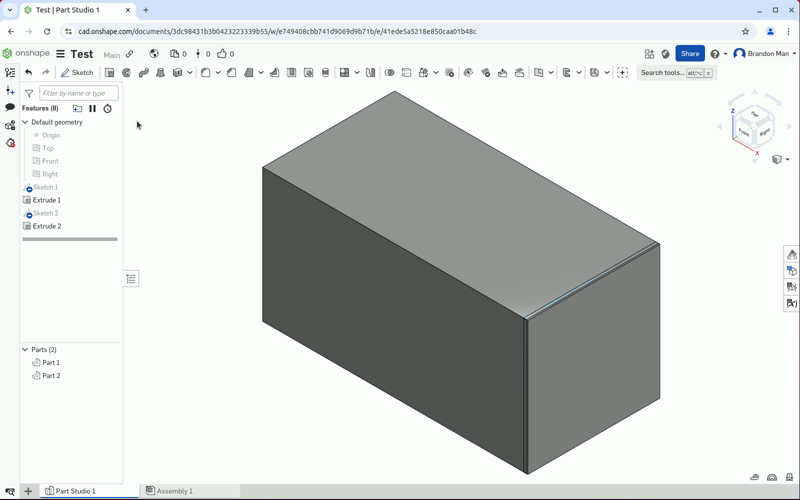
mouse_move(73, 189)
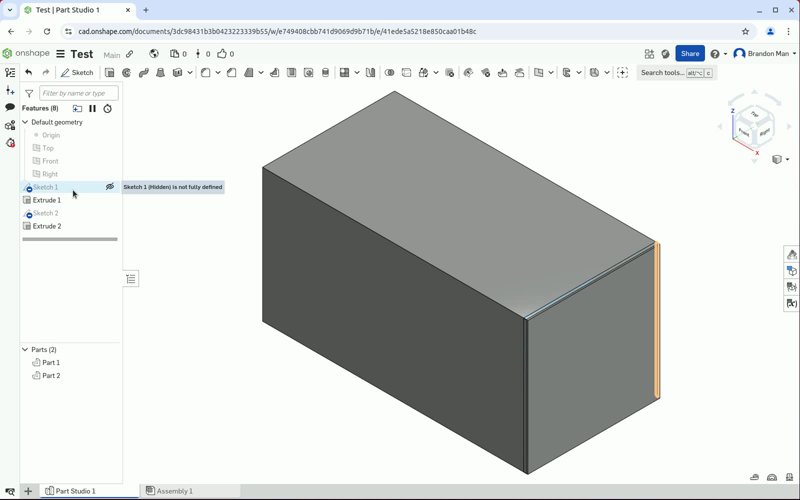
click(73, 189)